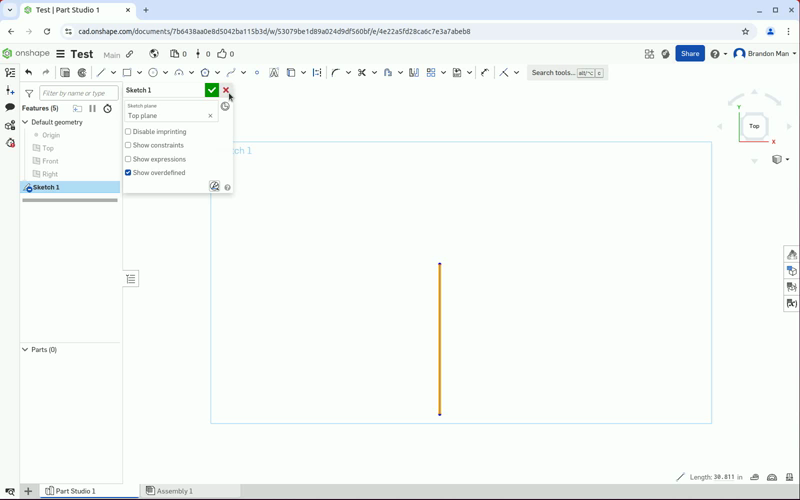
key(shift+h)
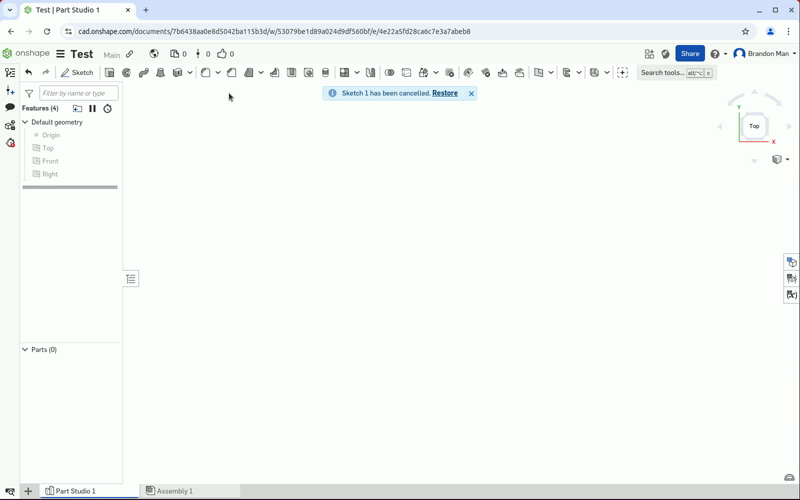
mouse_move(73, 352)
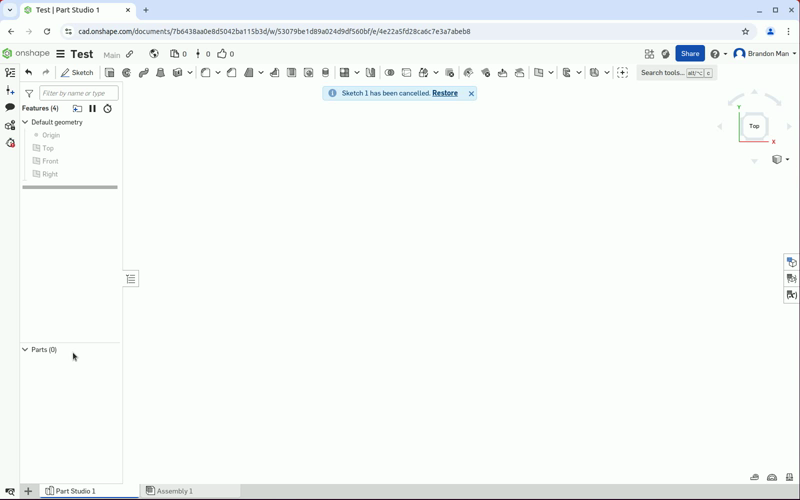
key(y)
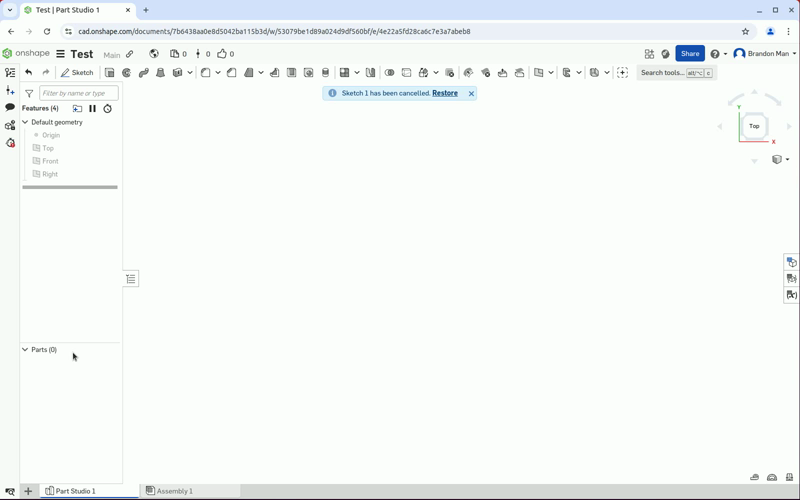
key(shift+p)
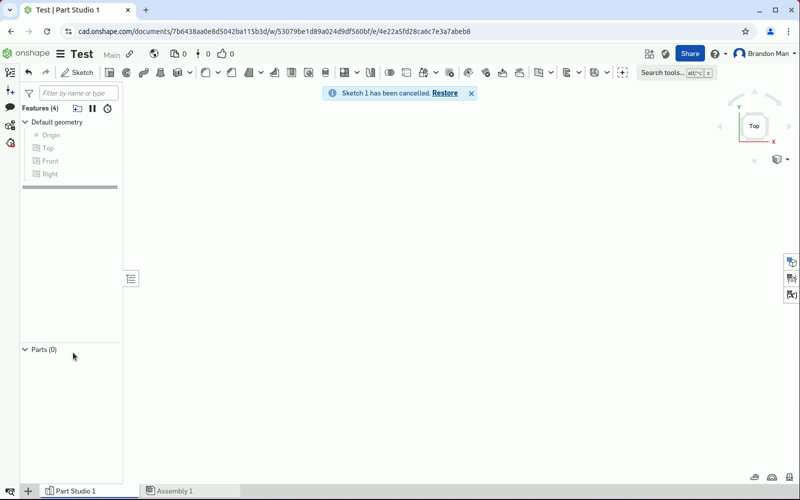
key(space)
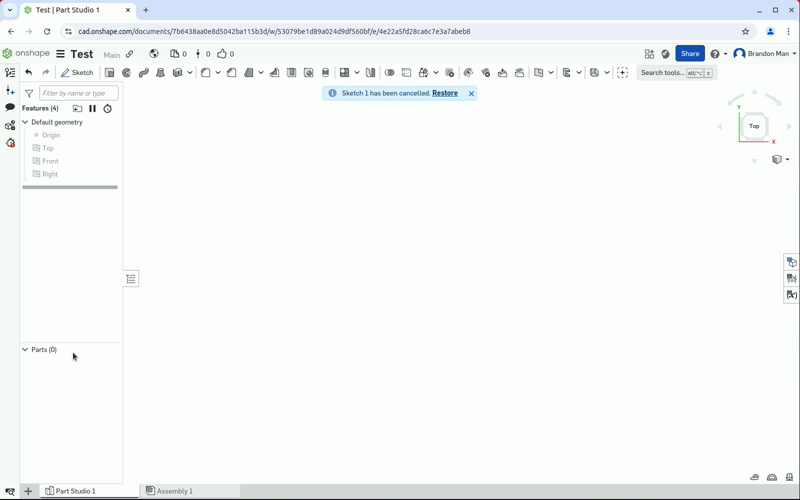
key_down(shift)
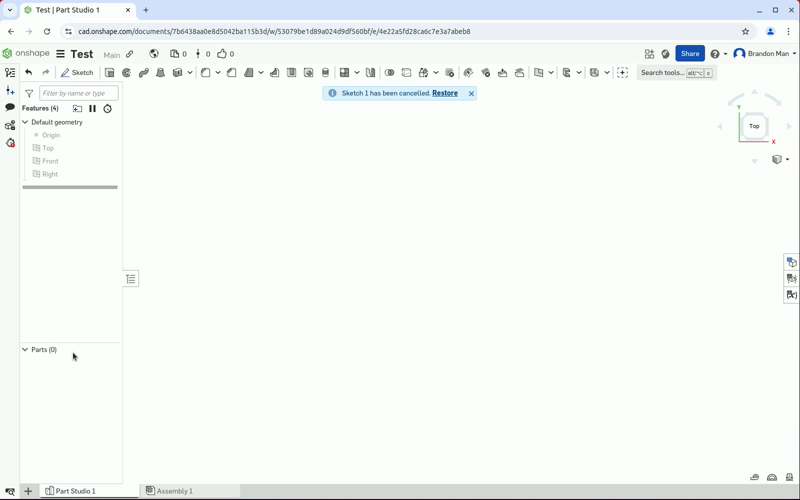
key(up)
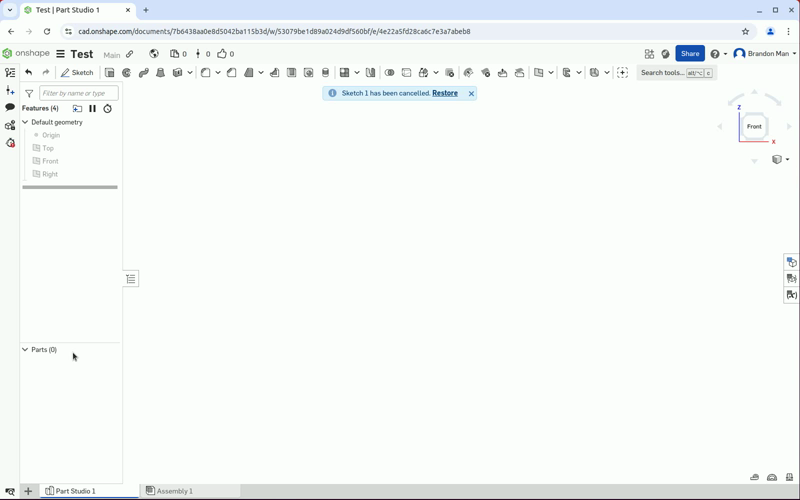
key_up(shift)
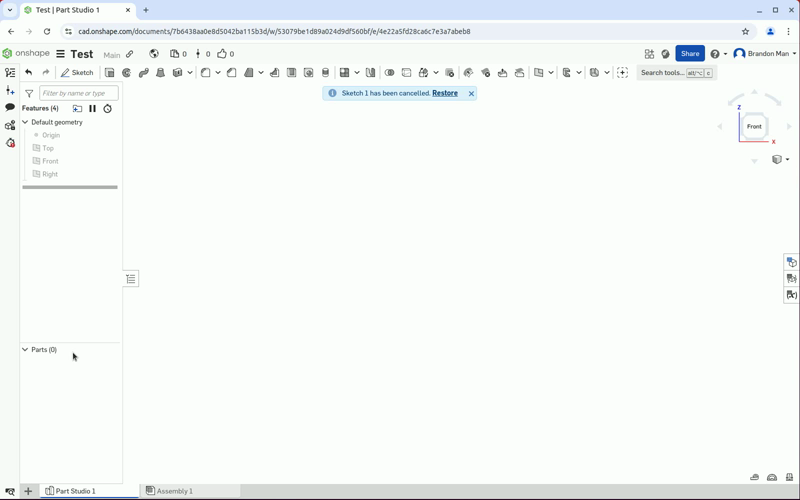
mouse_move(73, 352)
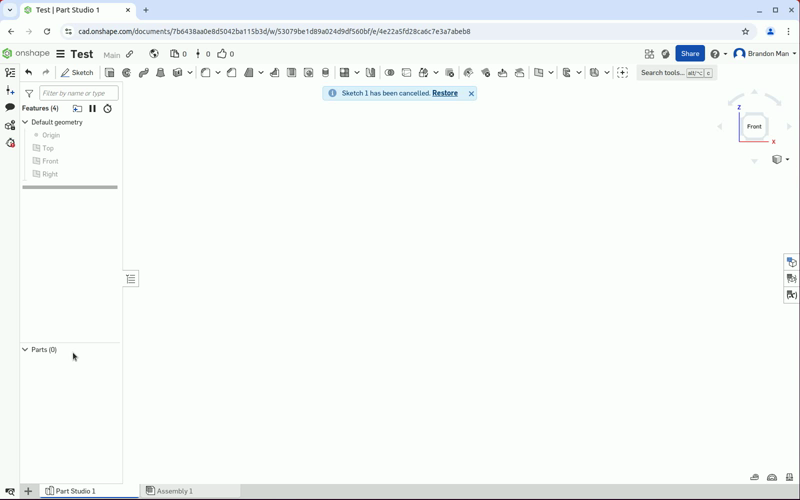
key(shift+y)
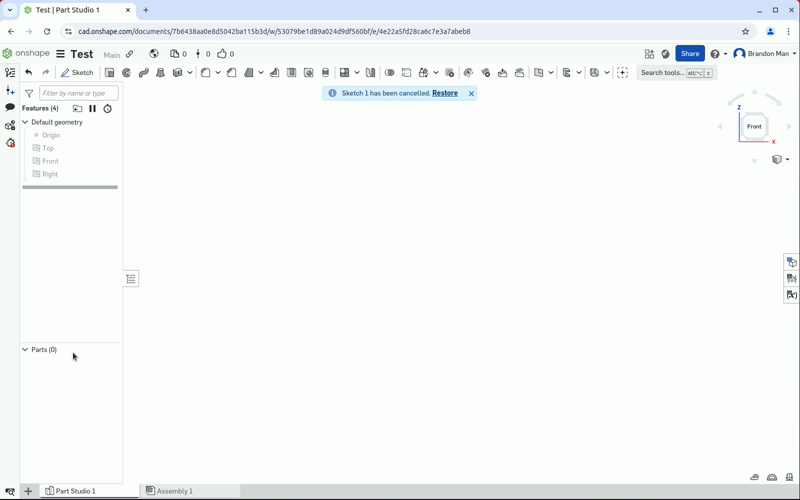
key(shift+s)
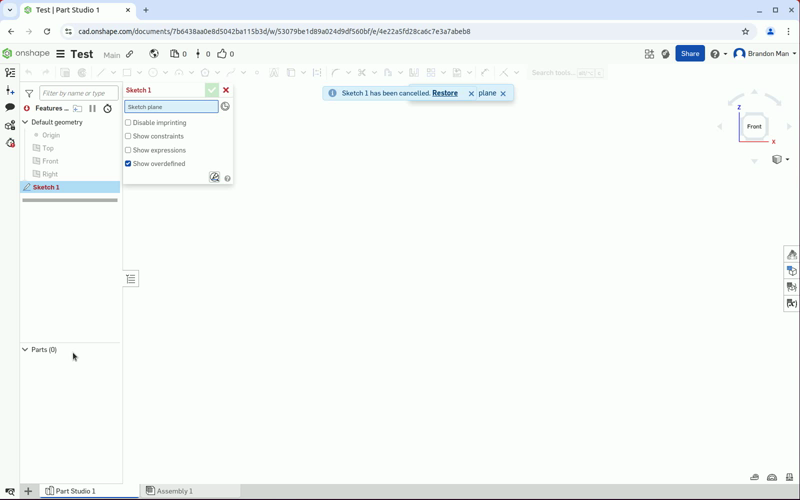
mouse_move(73, 163)
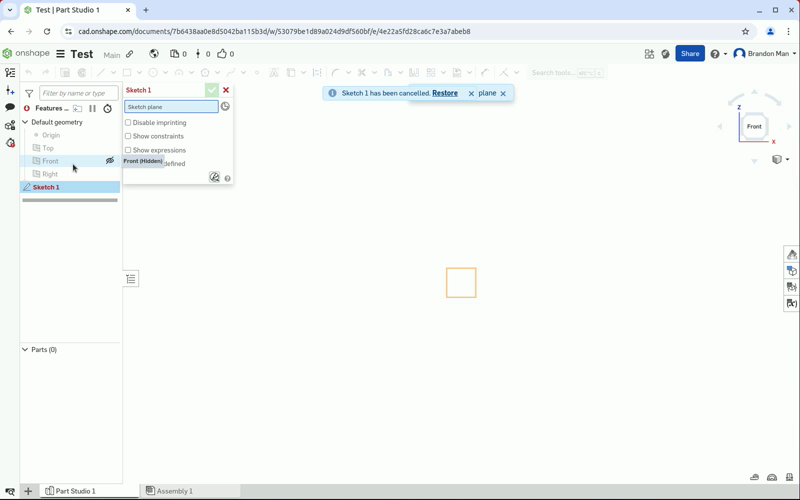
click(73, 163)
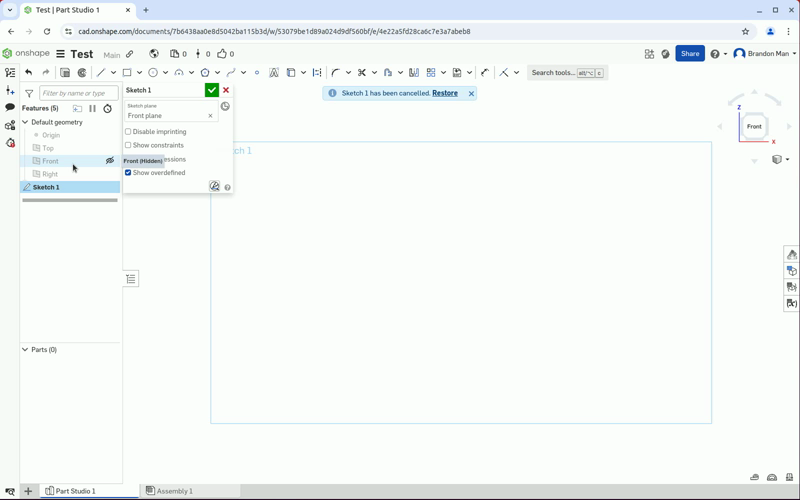
mouse_move(73, 352)
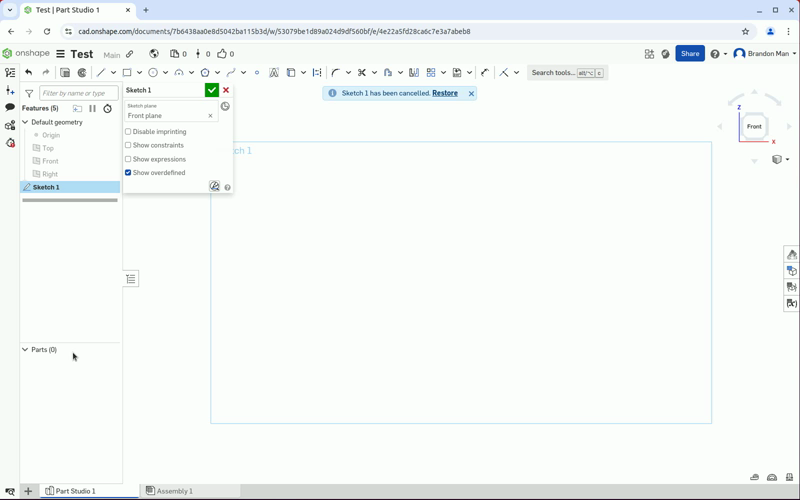
key(y)
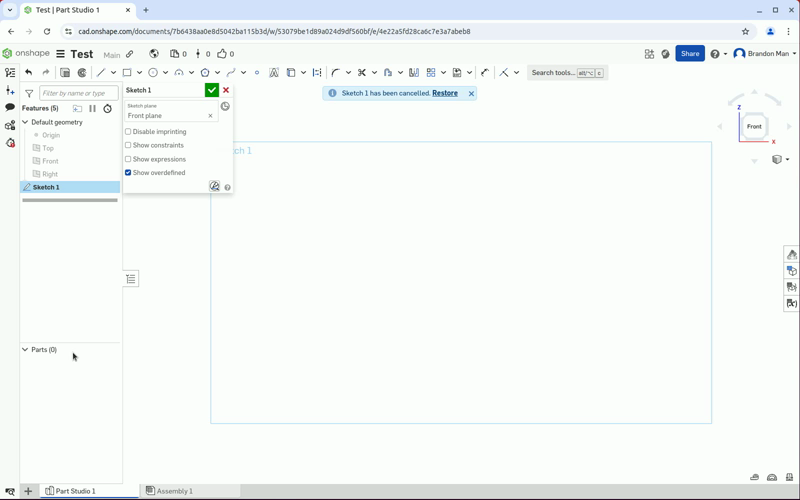
key(c)
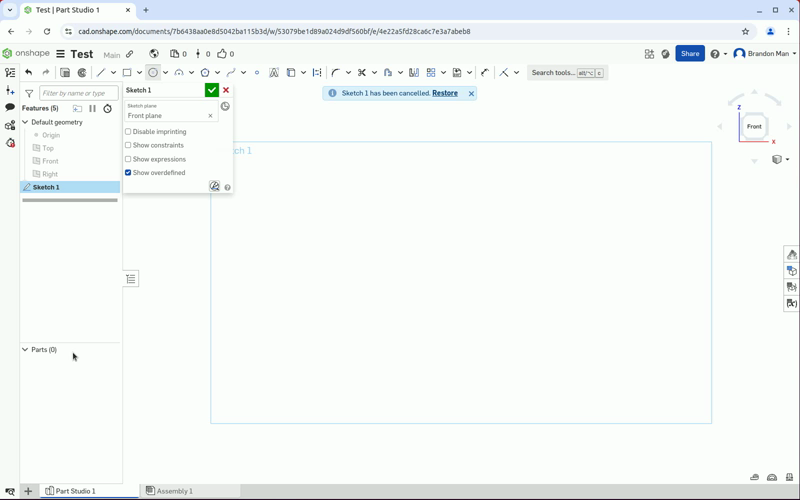
key_down(shift)
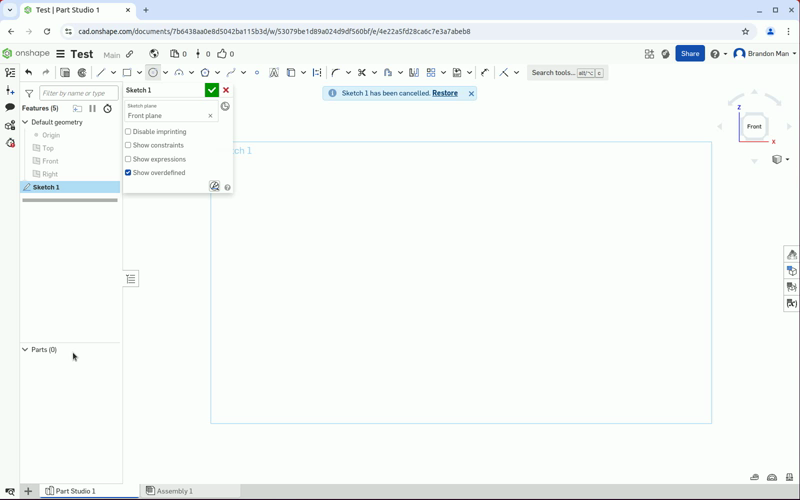
mouse_move(461, 282)
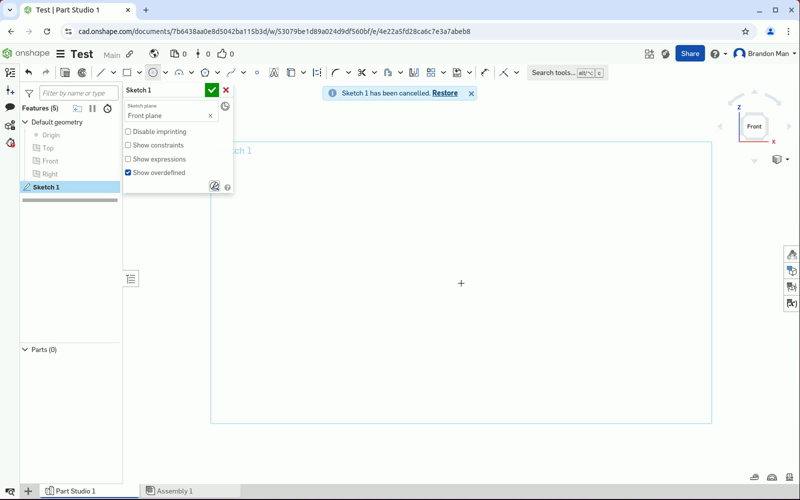
click(461, 282)
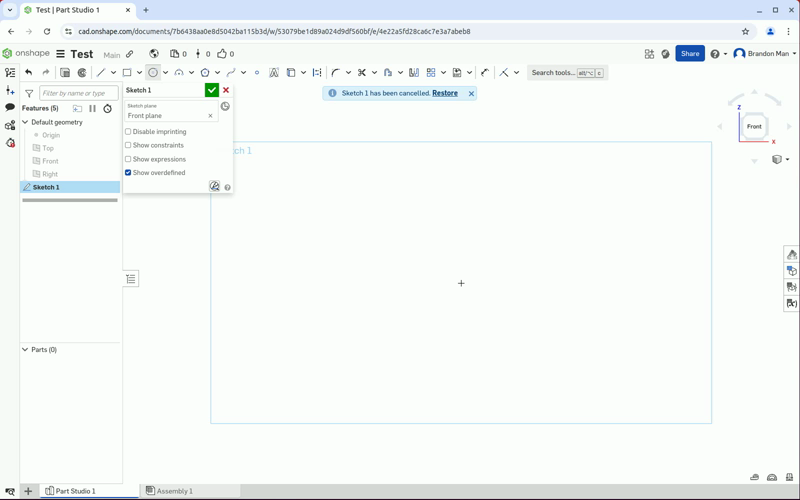
key_up(shift)
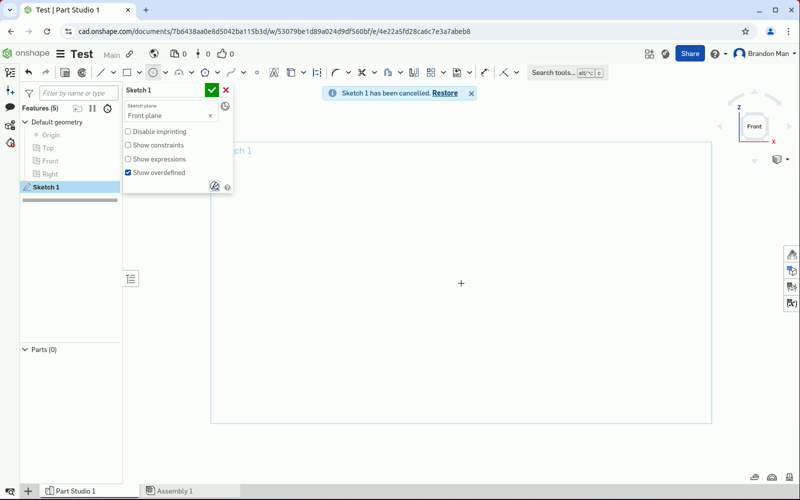
mouse_move(574, 282)
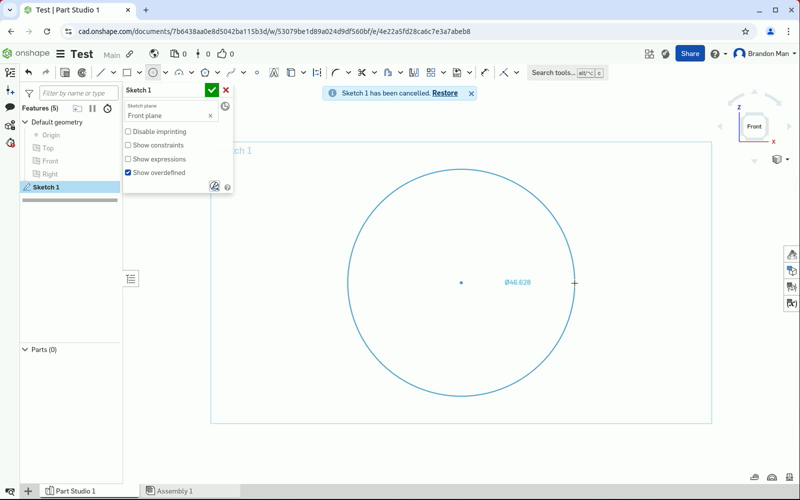
click(574, 282)
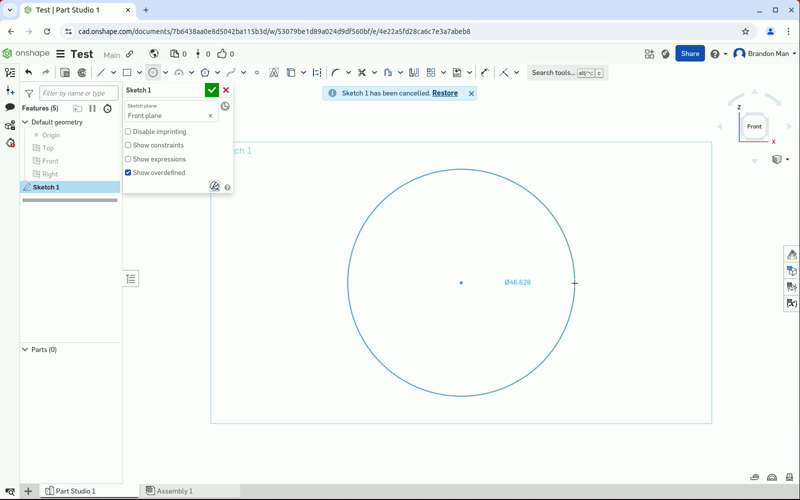
key(esc)
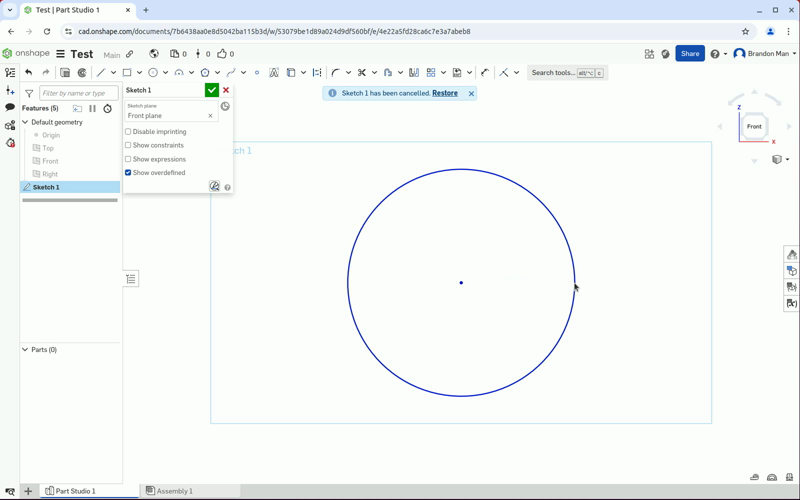
mouse_move(475, 350)
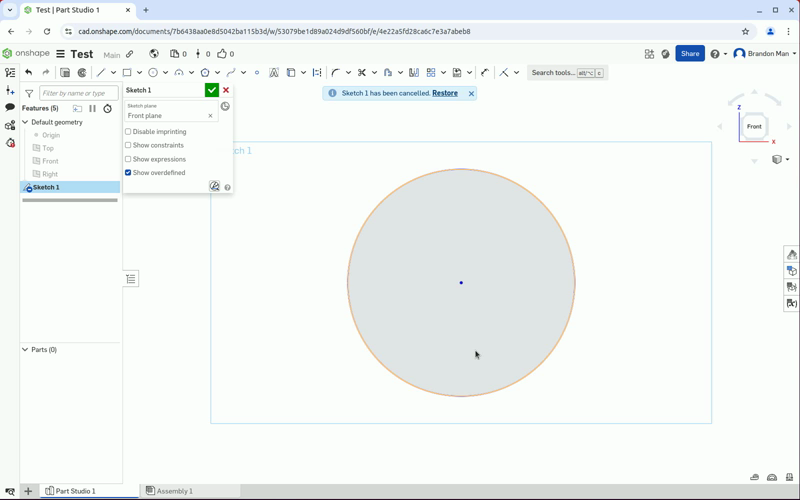
click(475, 350)
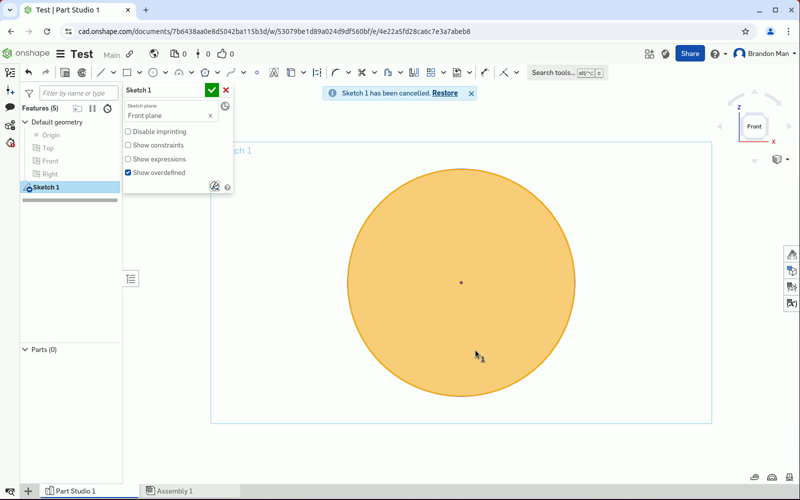
mouse_move(73, 352)
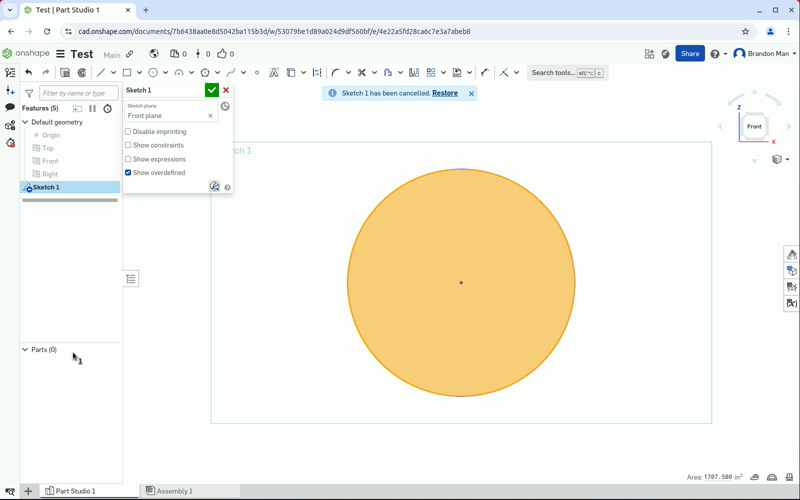
key(shift+y)
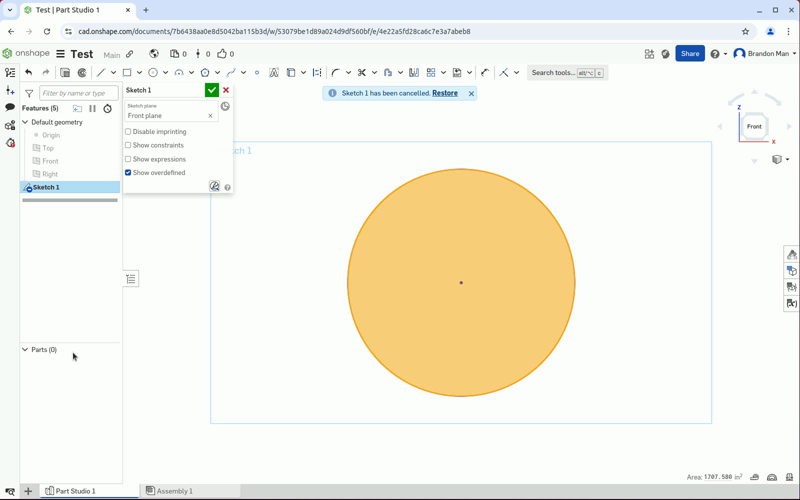
key(shift+e)
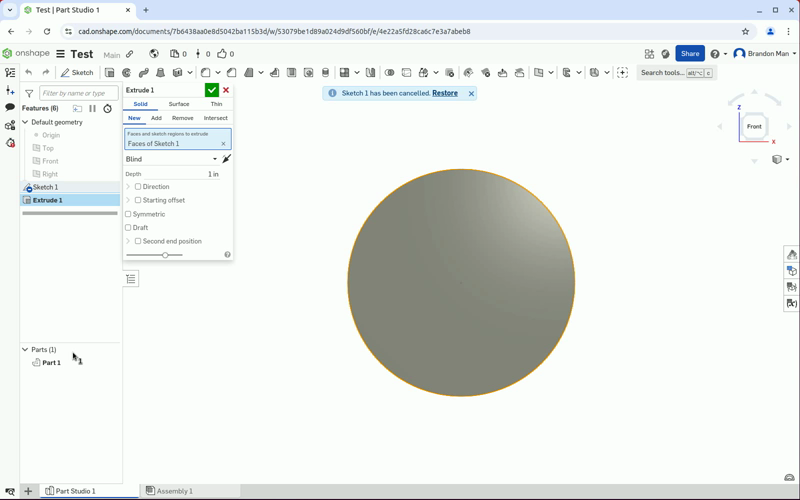
mouse_move(143, 106)
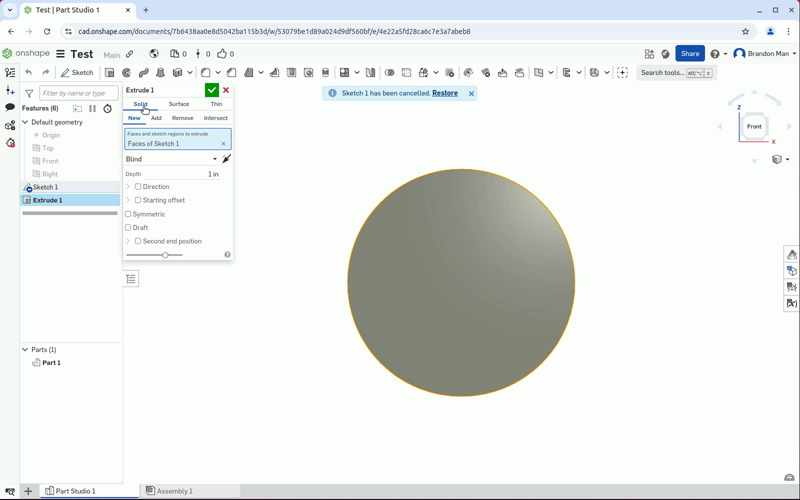
click(143, 106)
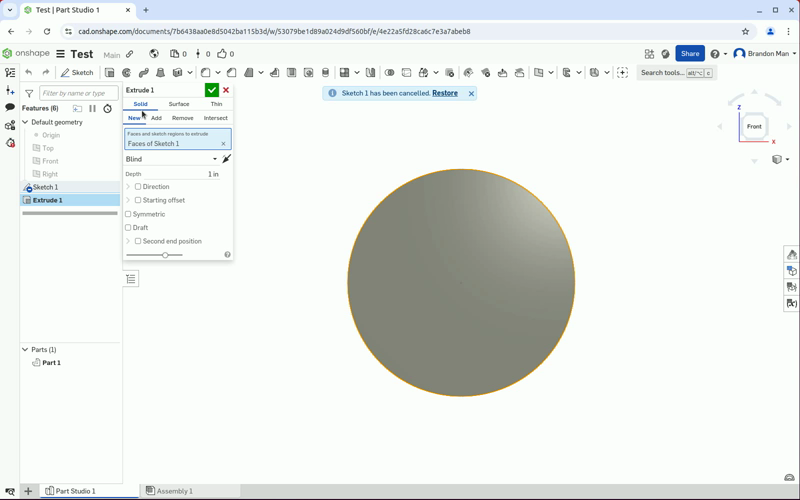
mouse_move(137, 120)
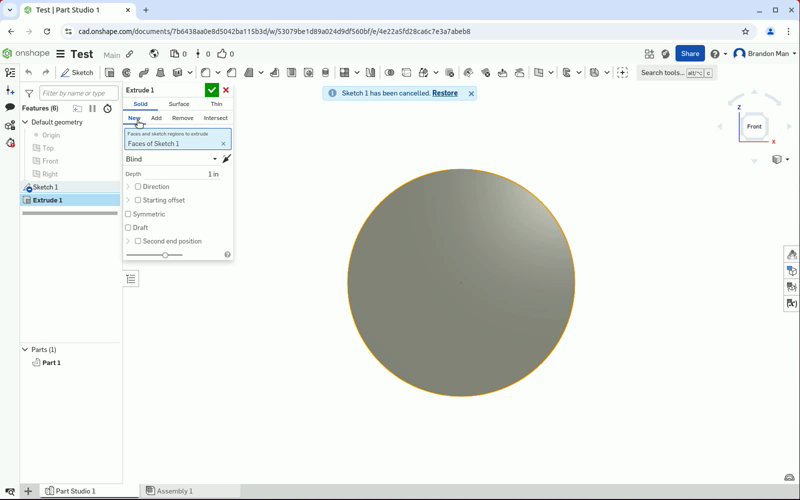
click(137, 120)
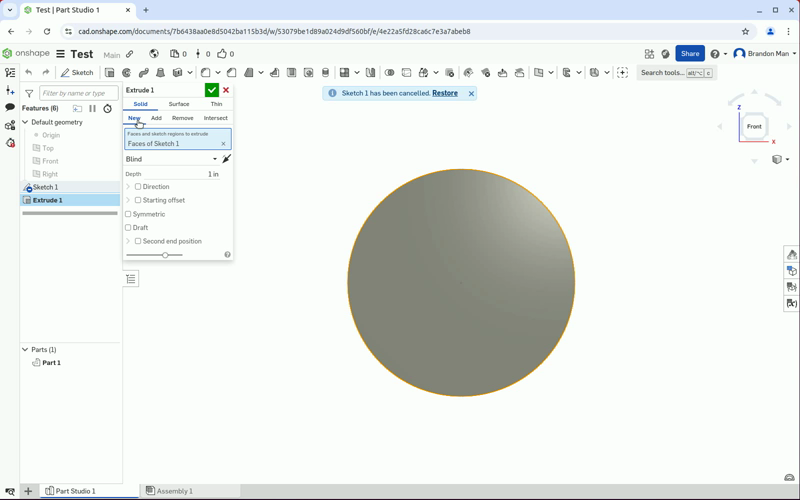
key(tab, 4)
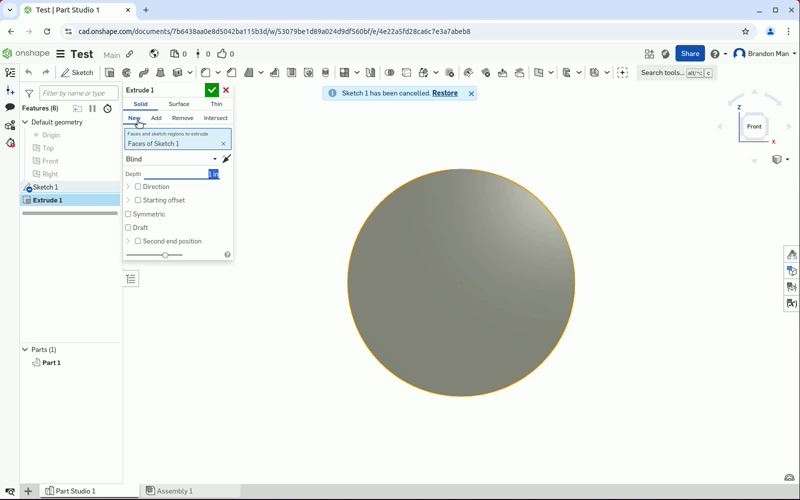
text(5.777)
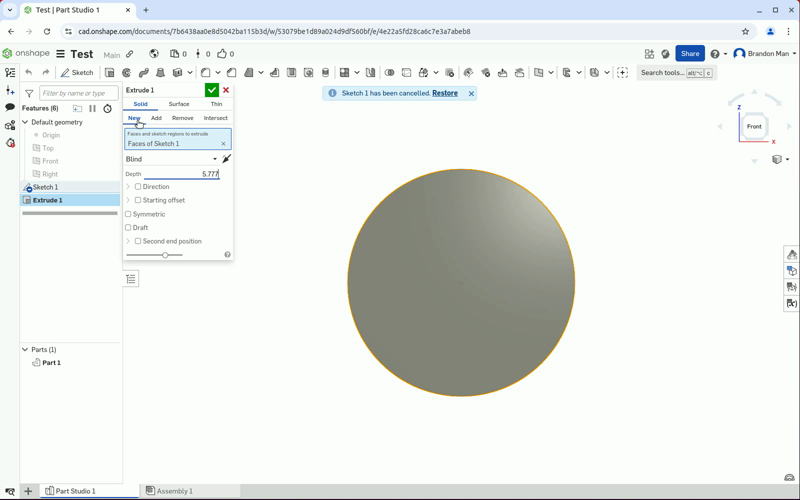
key(enter)
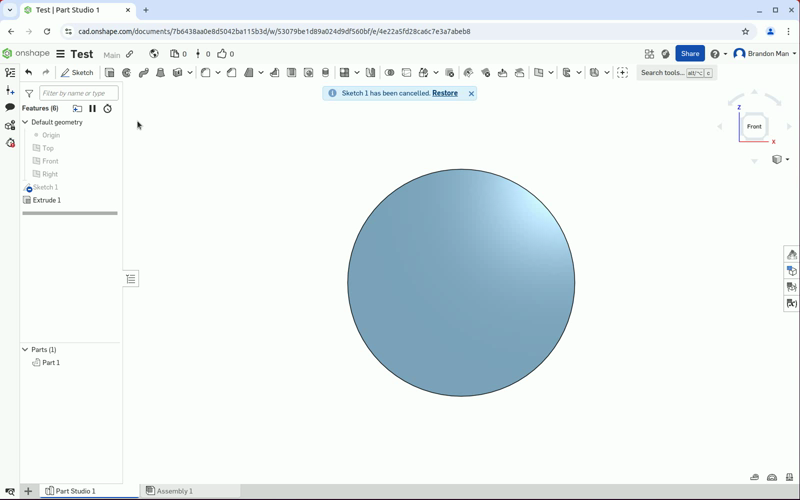
key(shift+h)
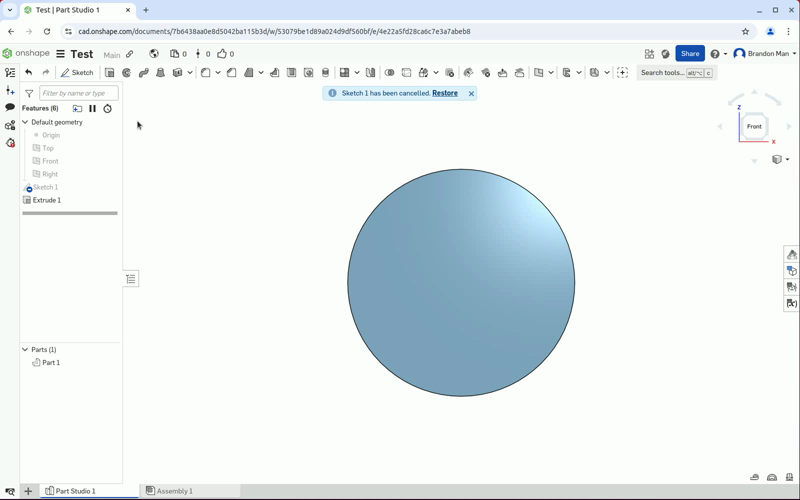
key(shift+h)
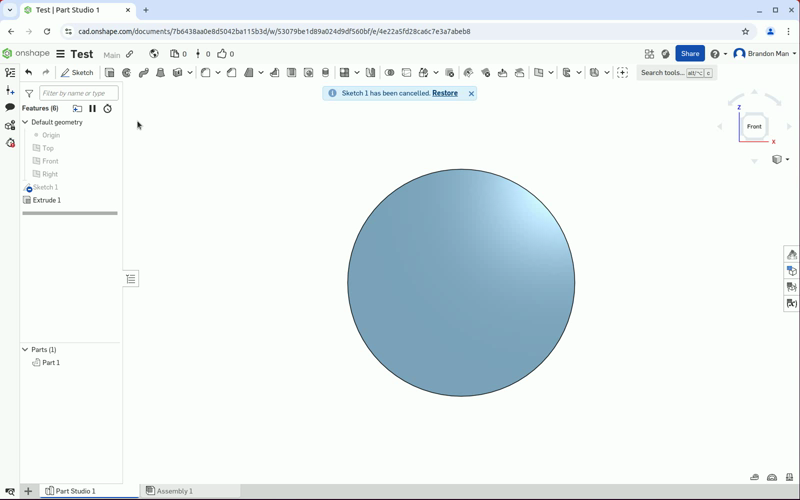
mouse_move(73, 189)
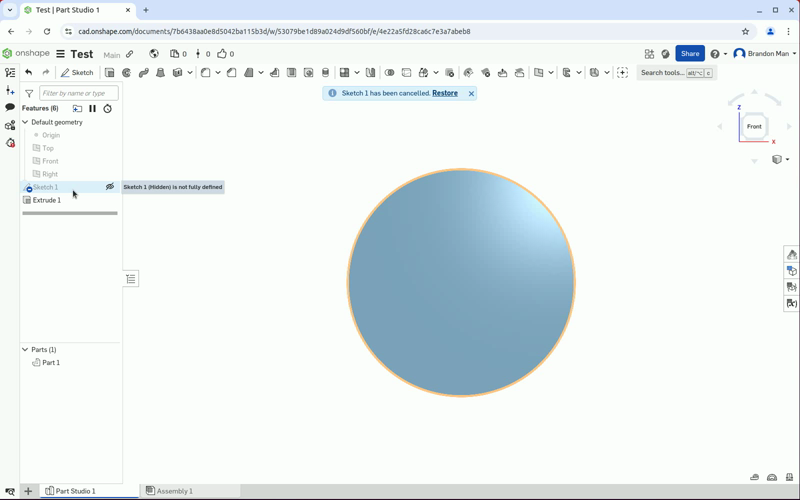
click(73, 189)
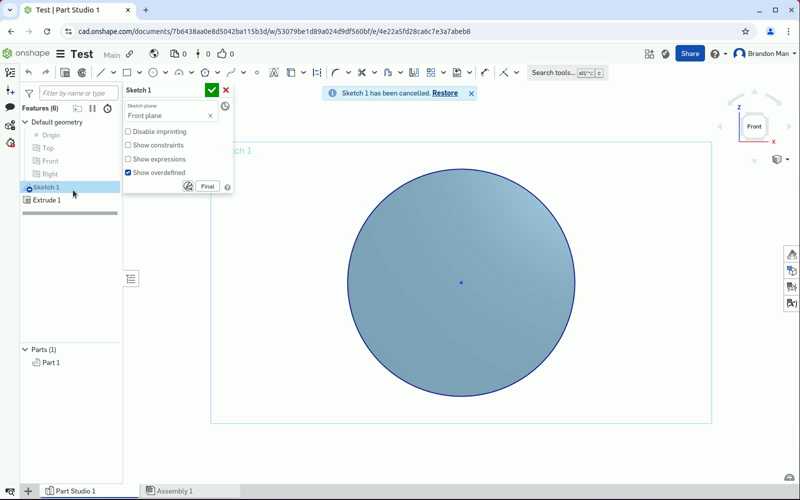
mouse_move(229, 92)
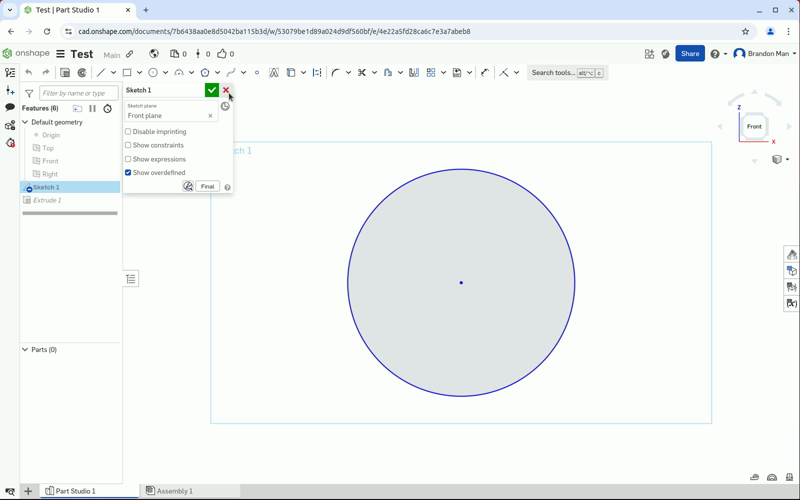
click(229, 92)
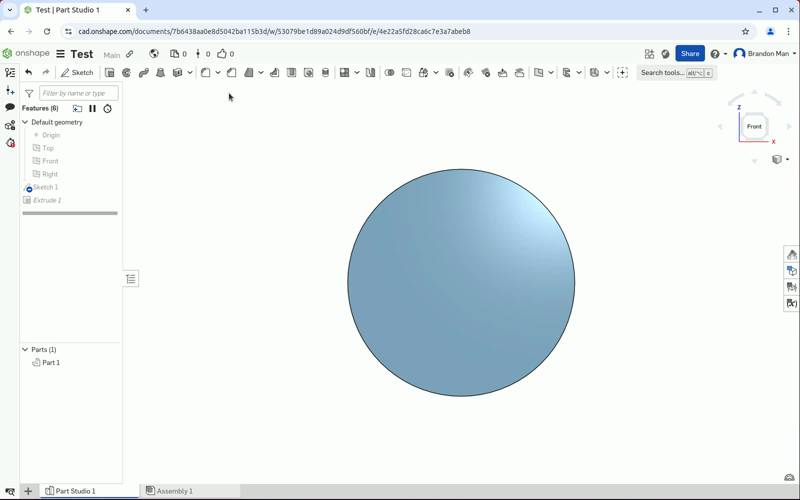
mouse_move(541, 75)
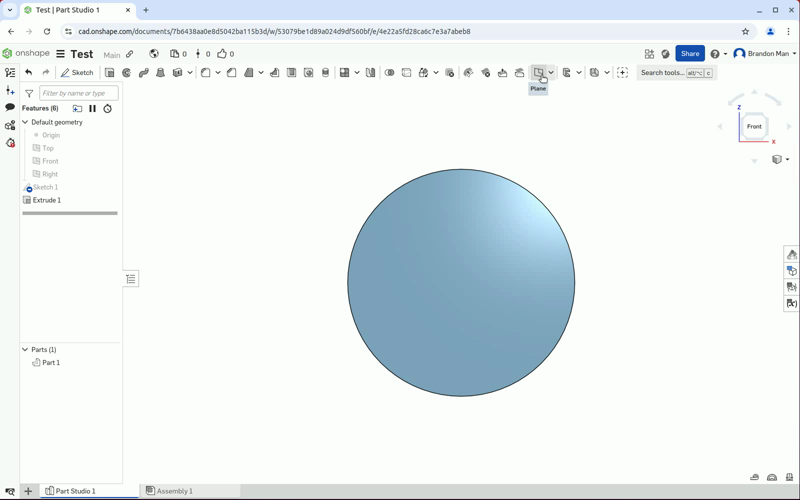
click(541, 75)
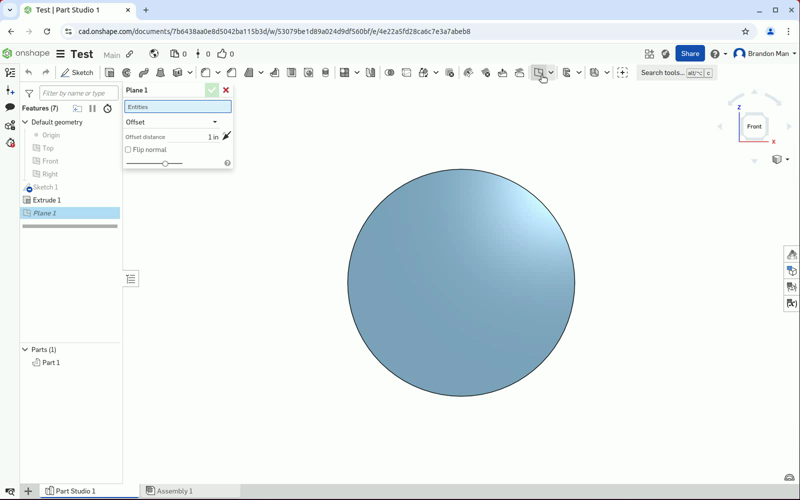
mouse_move(73, 163)
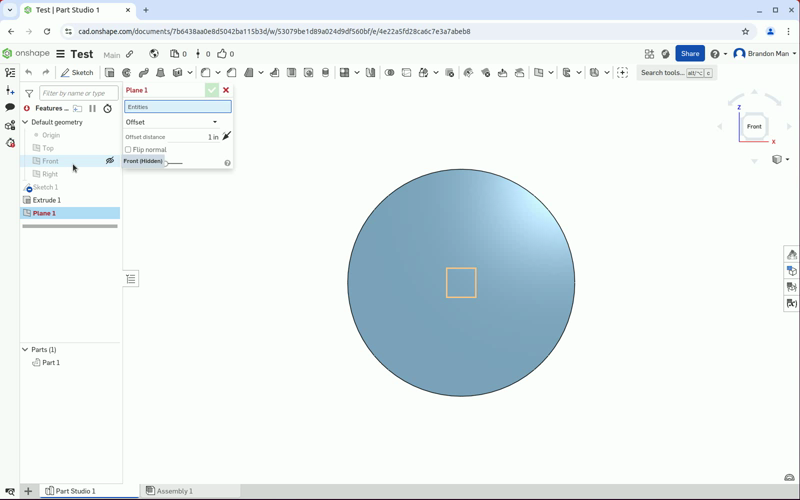
click(73, 163)
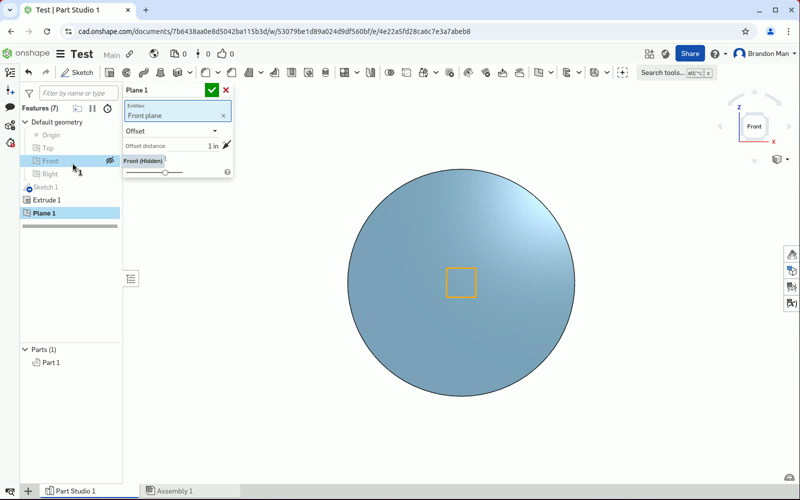
key(tab, 2)
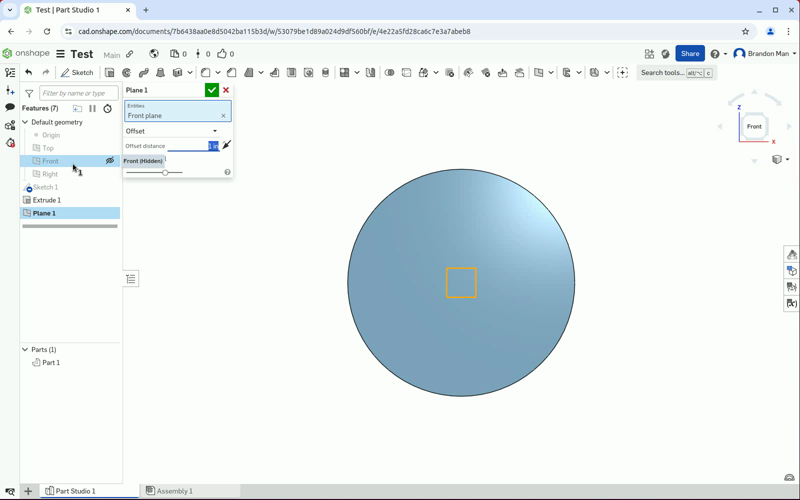
text(5.792)
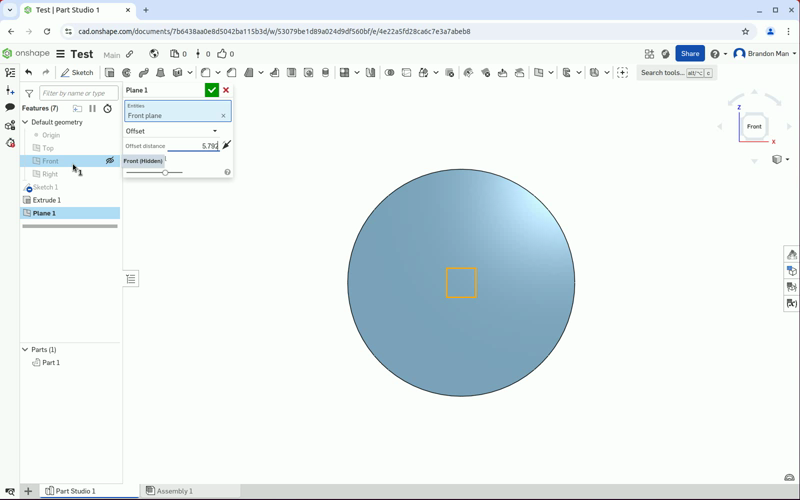
key(enter, 2)
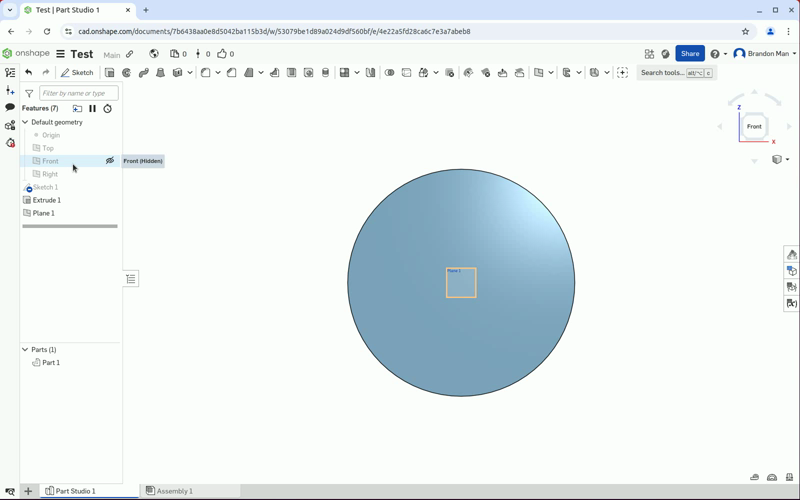
key(shift+s)
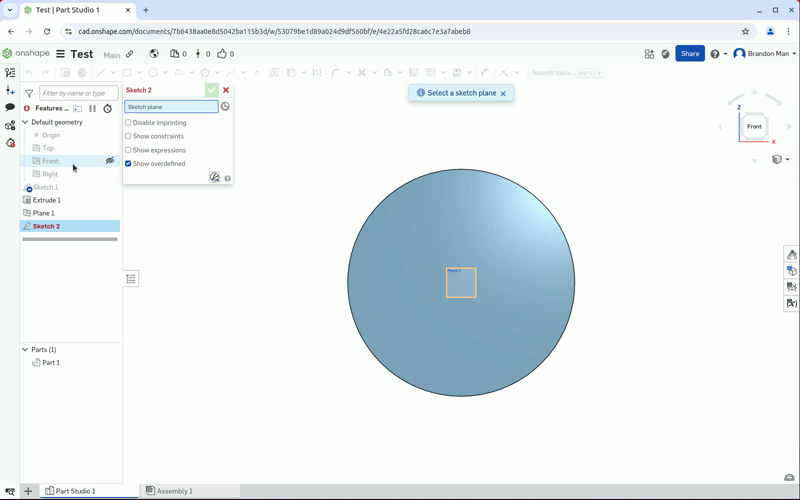
mouse_move(73, 215)
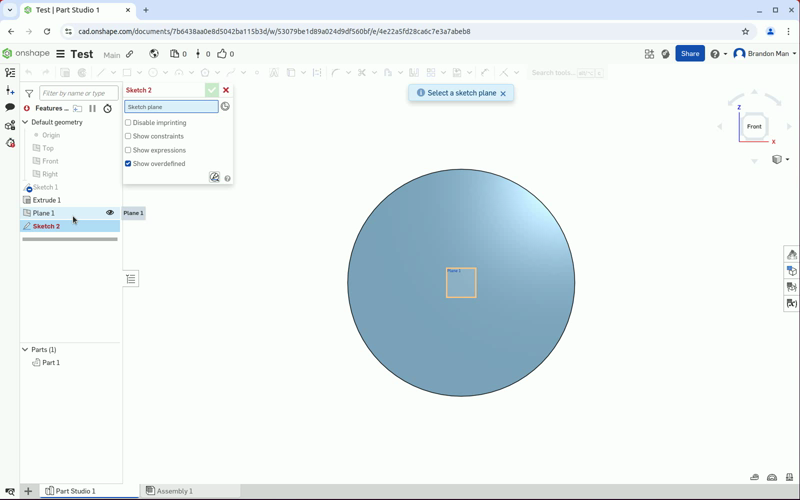
click(73, 215)
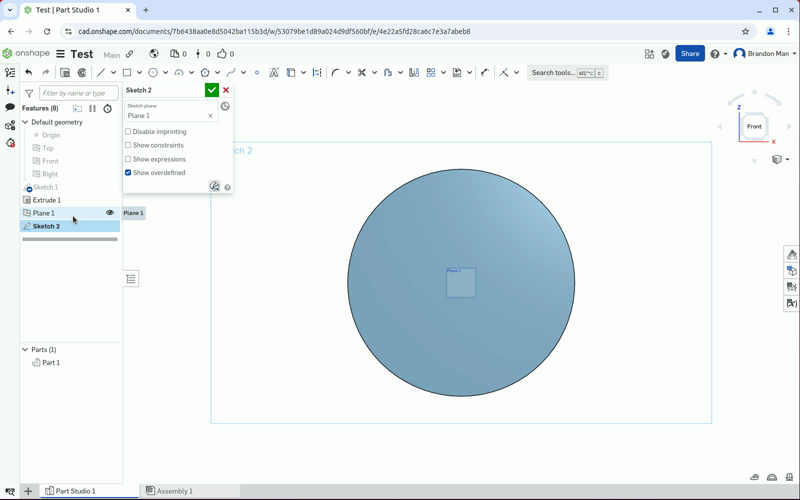
mouse_move(73, 352)
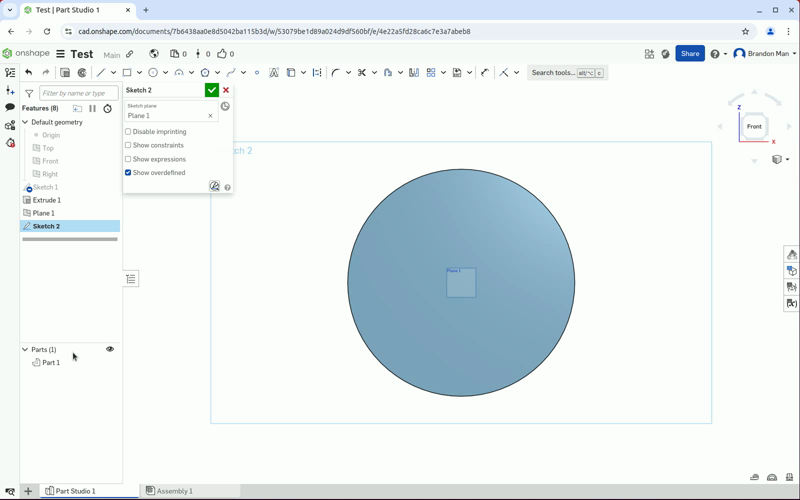
key(y)
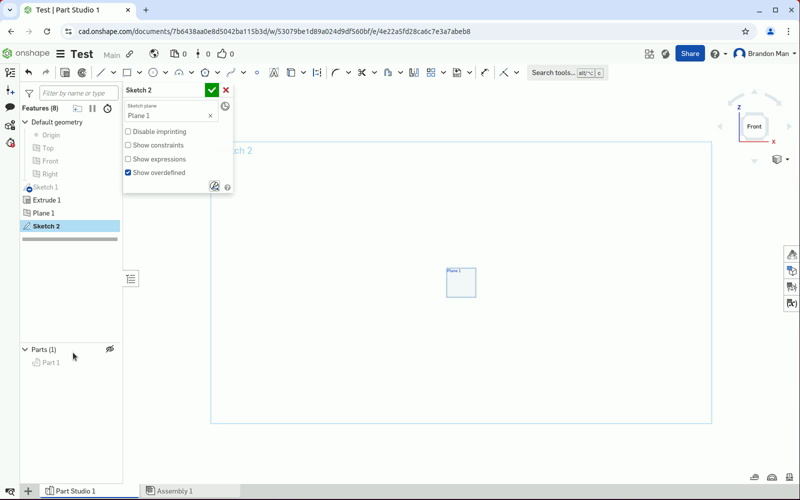
key(c)
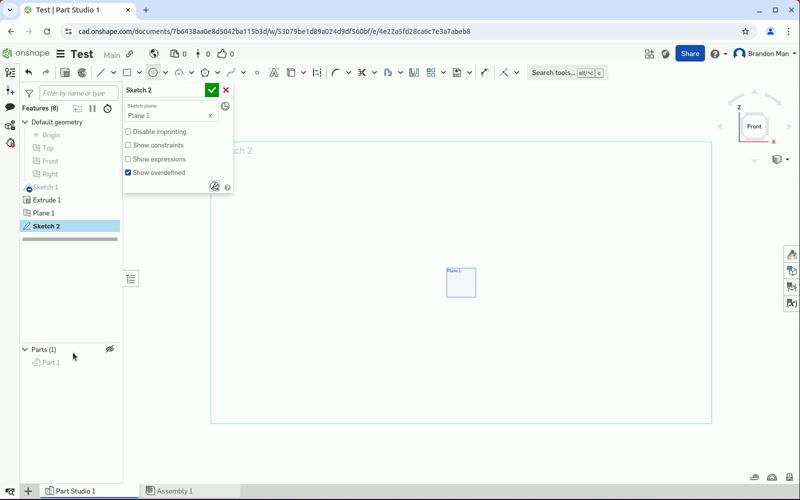
key_down(shift)
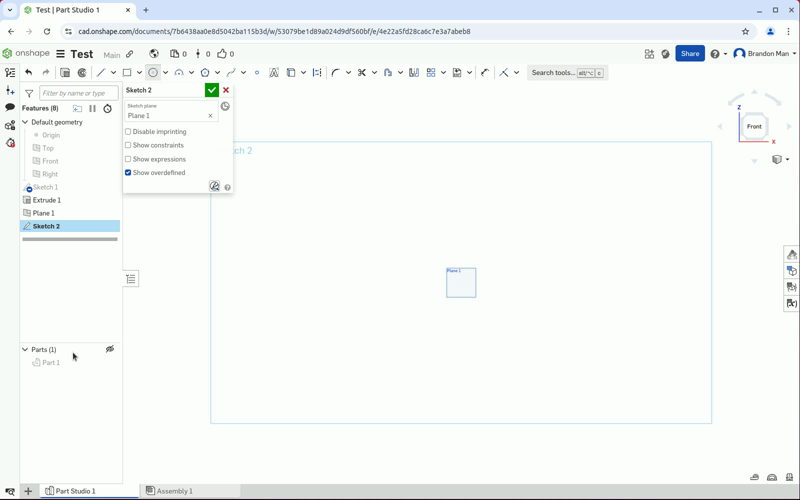
mouse_move(461, 282)
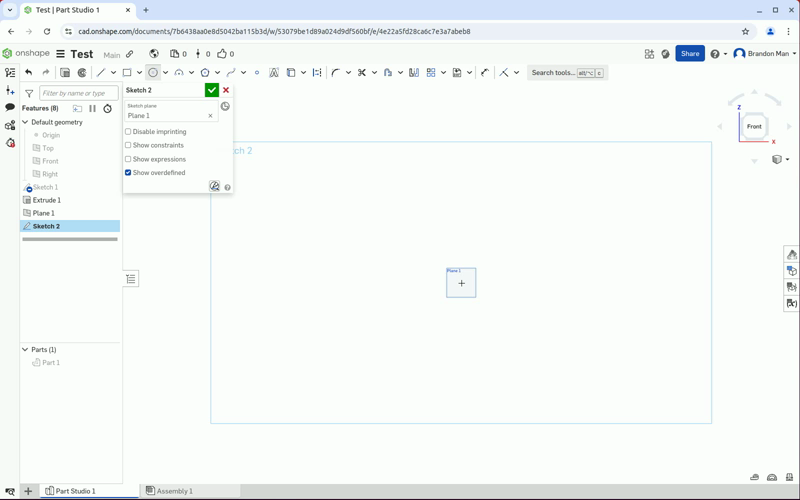
click(461, 282)
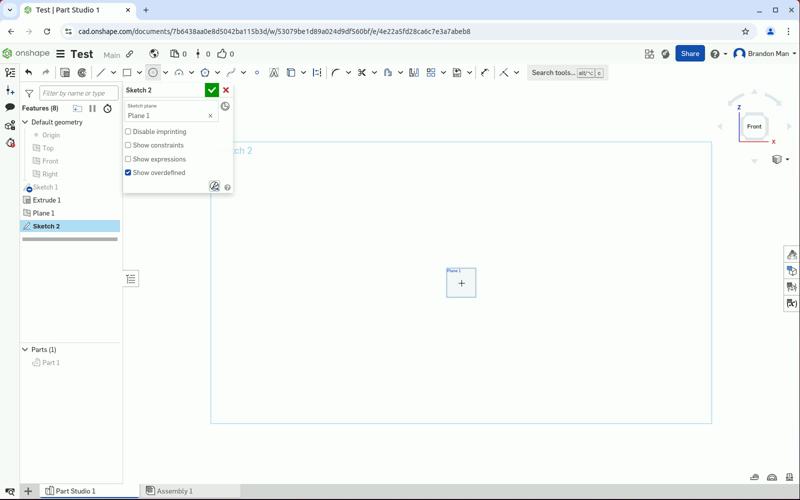
key_up(shift)
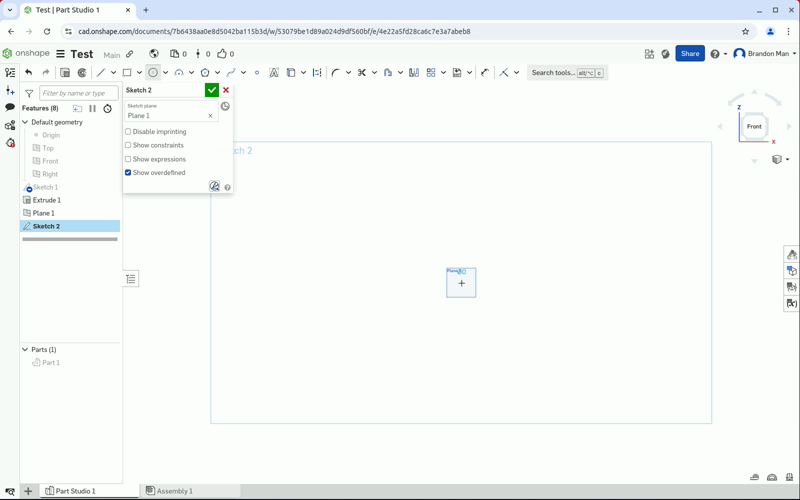
mouse_move(526, 282)
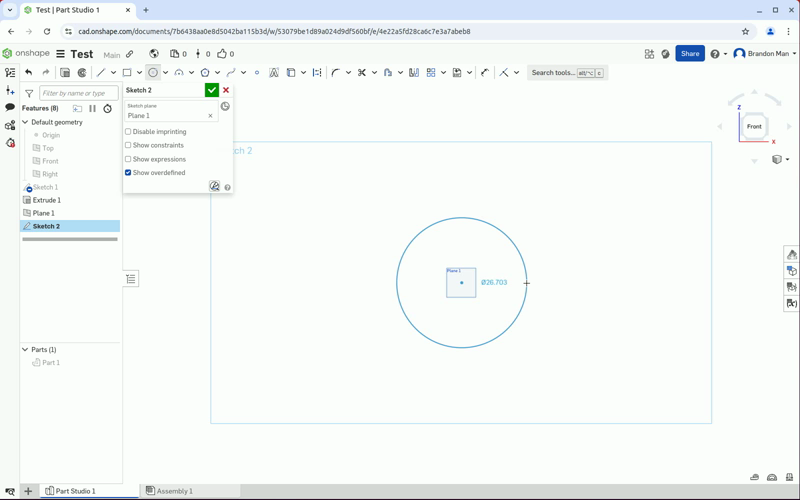
click(526, 282)
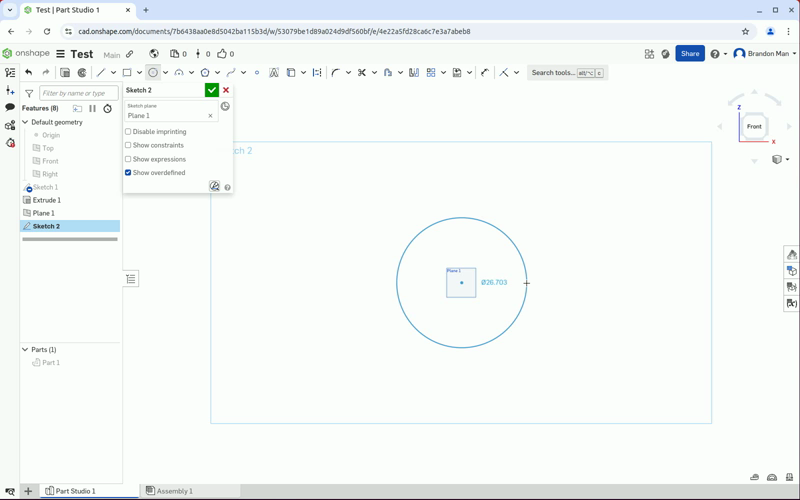
key(esc)
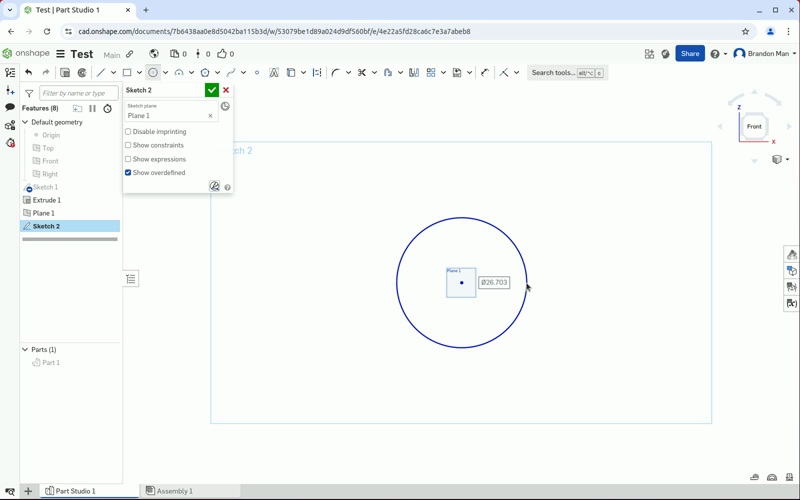
key(c)
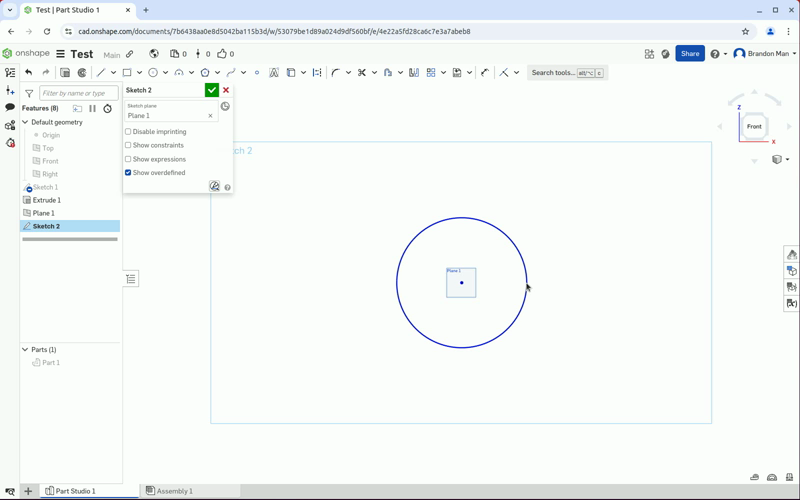
key_down(shift)
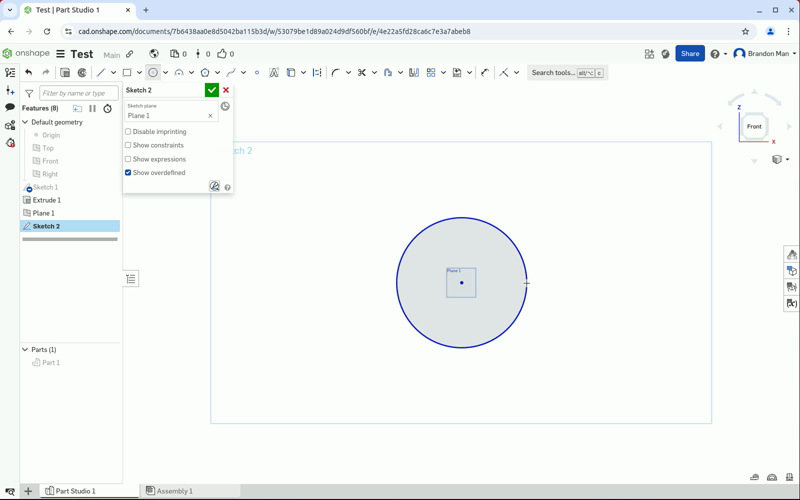
mouse_move(461, 282)
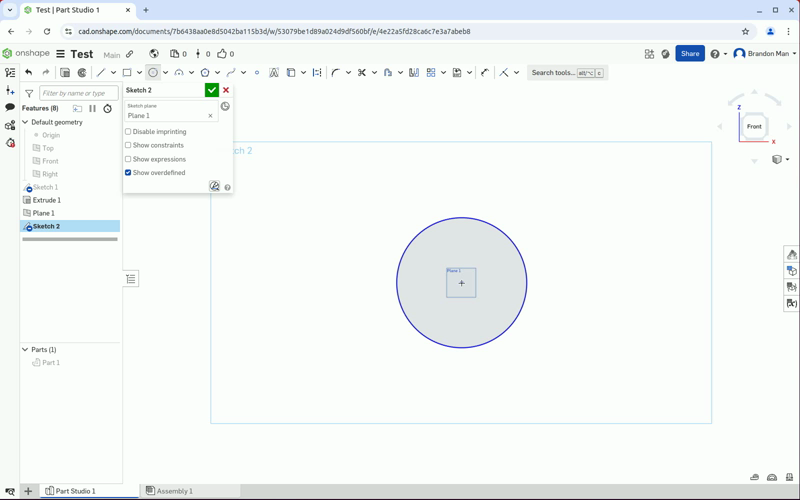
click(461, 282)
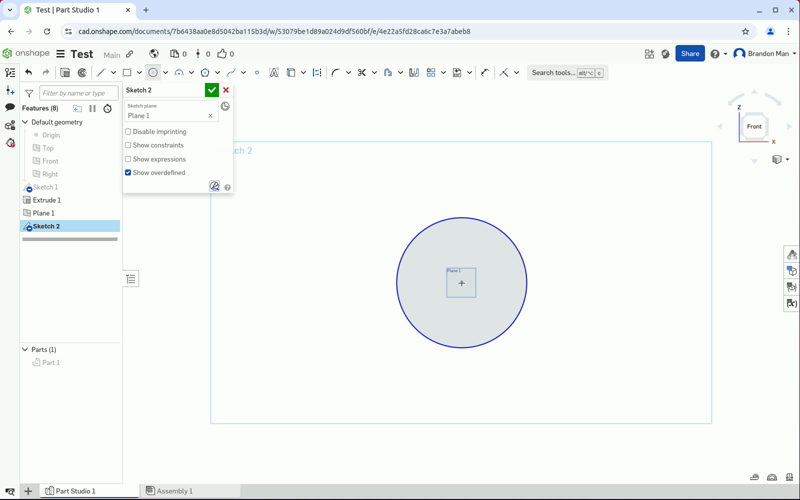
key_up(shift)
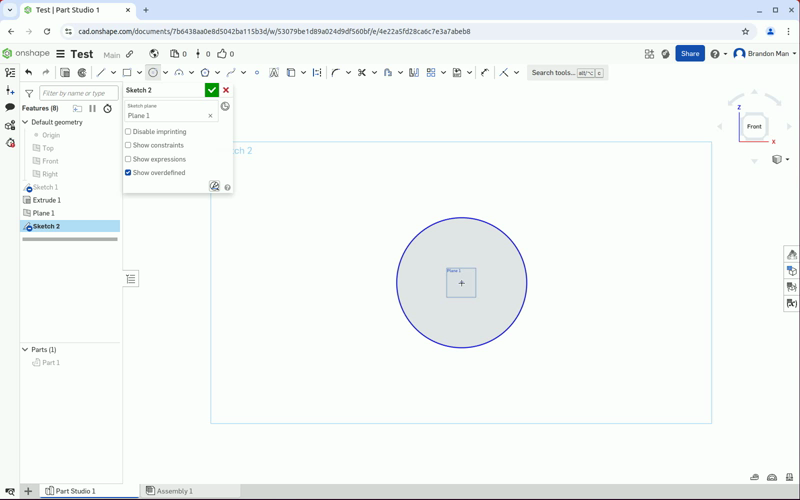
mouse_move(507, 282)
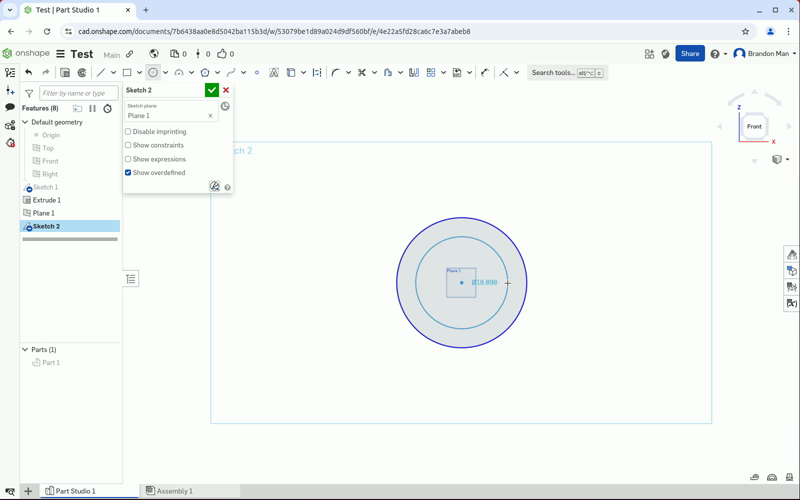
click(507, 282)
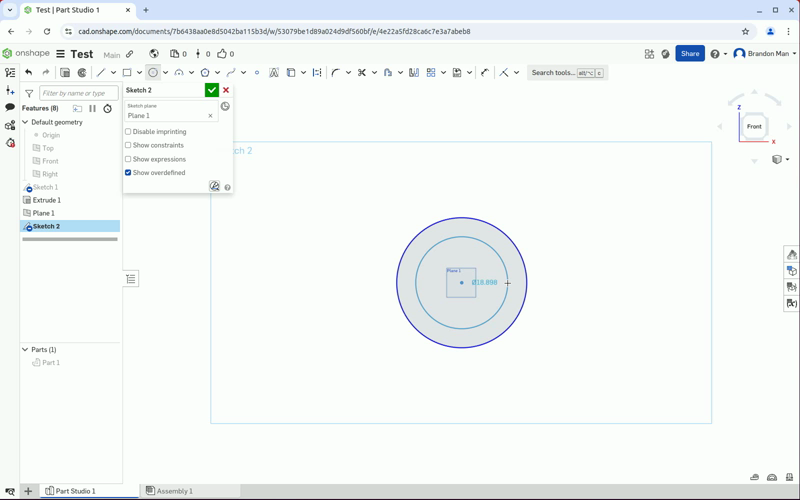
key(esc)
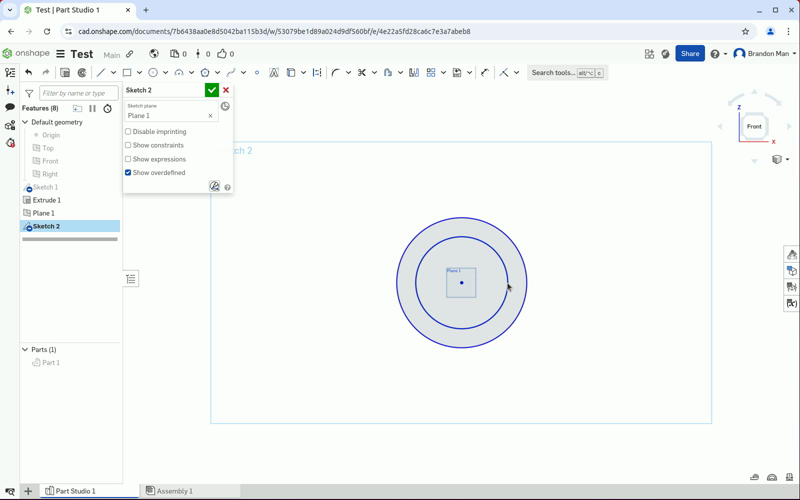
mouse_move(407, 279)
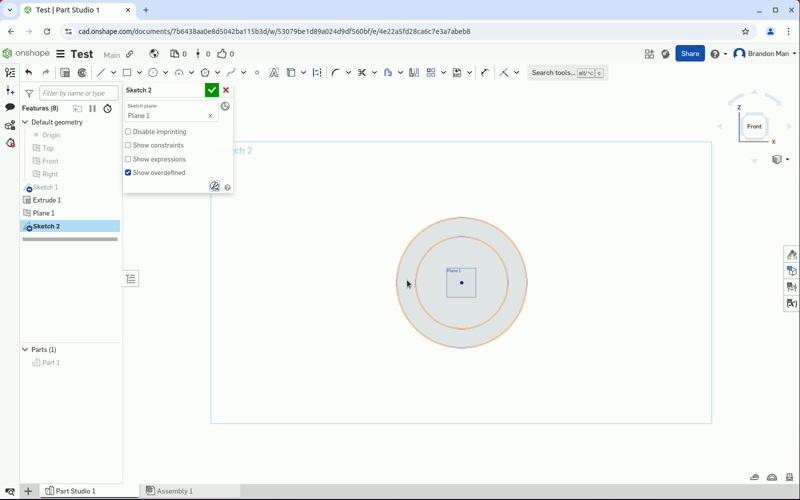
click(407, 279)
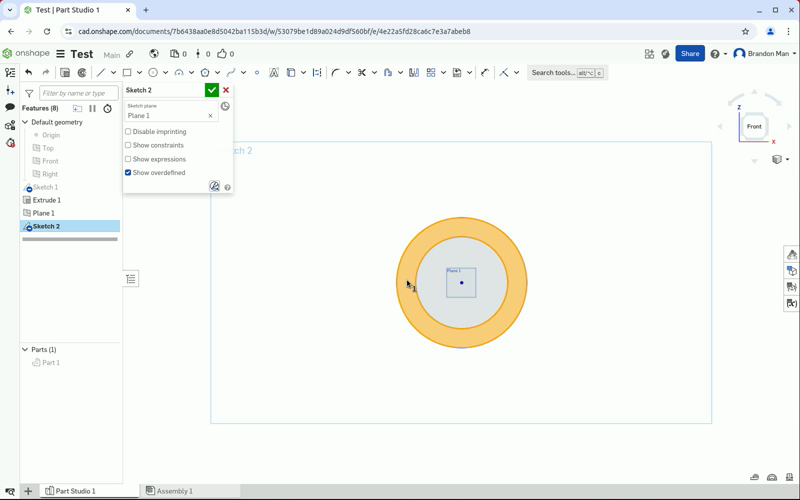
mouse_move(73, 352)
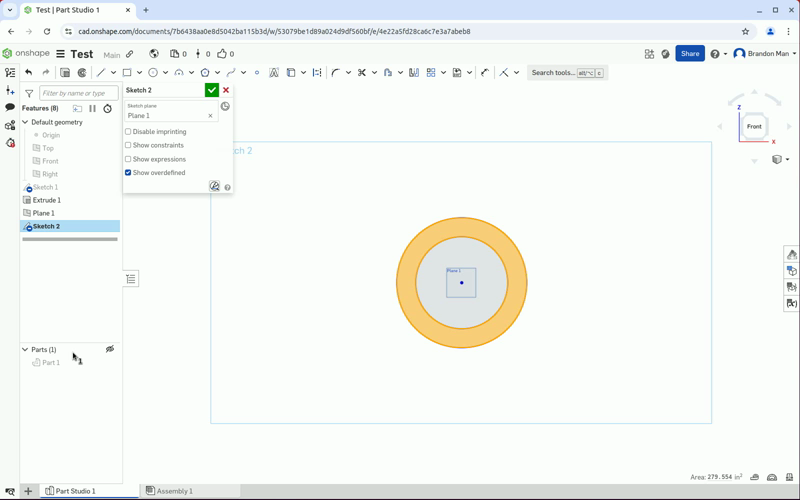
key(shift+y)
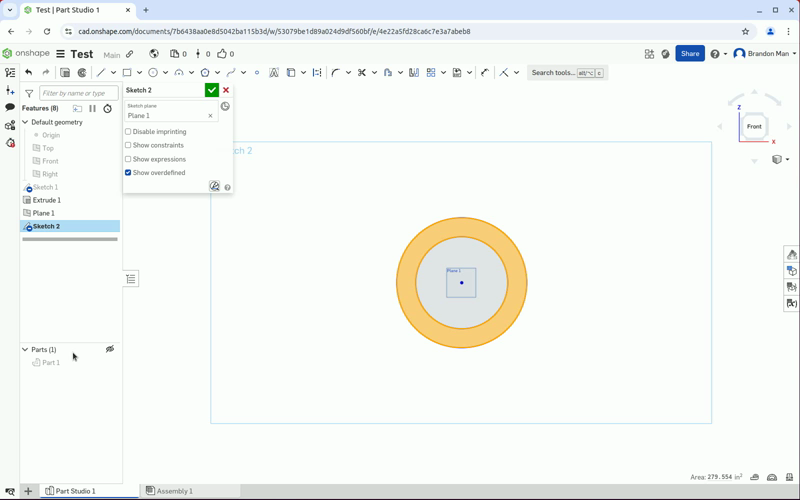
key(shift+e)
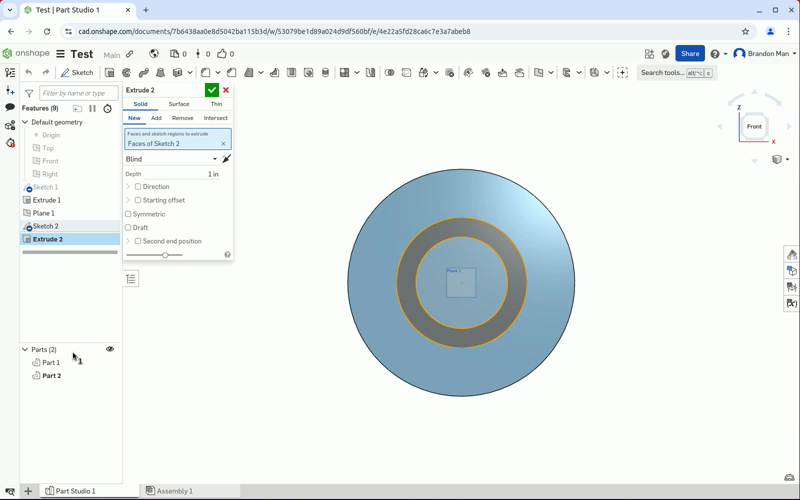
mouse_move(143, 106)
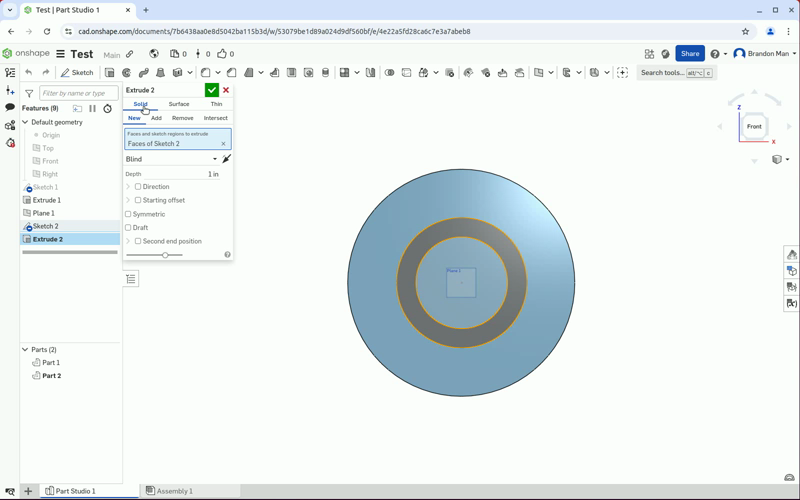
click(143, 106)
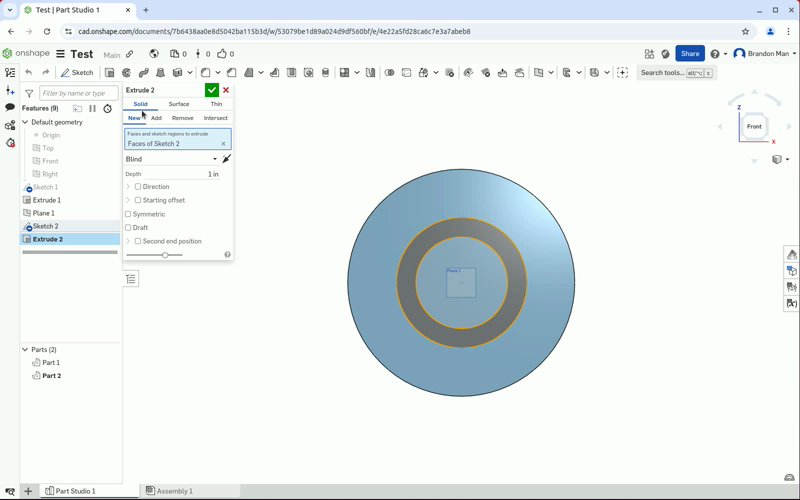
mouse_move(137, 120)
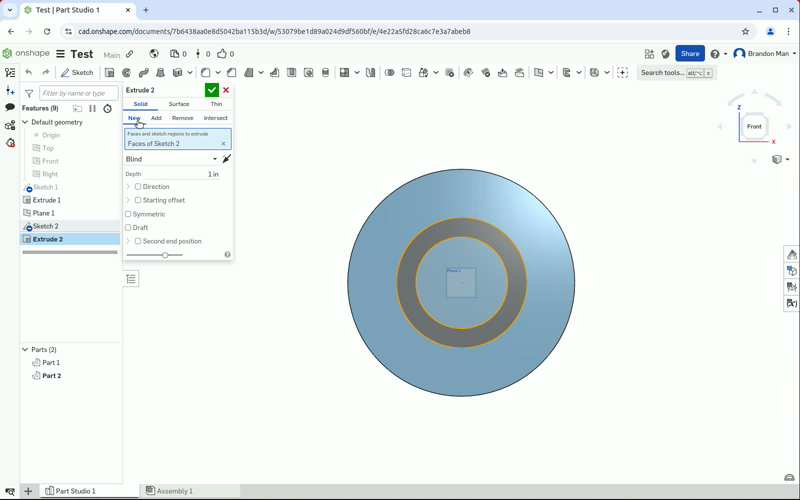
click(137, 120)
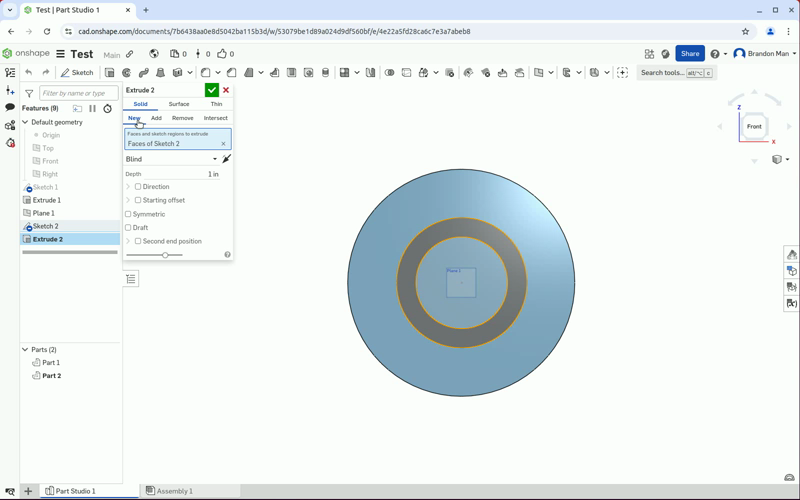
key(tab, 4)
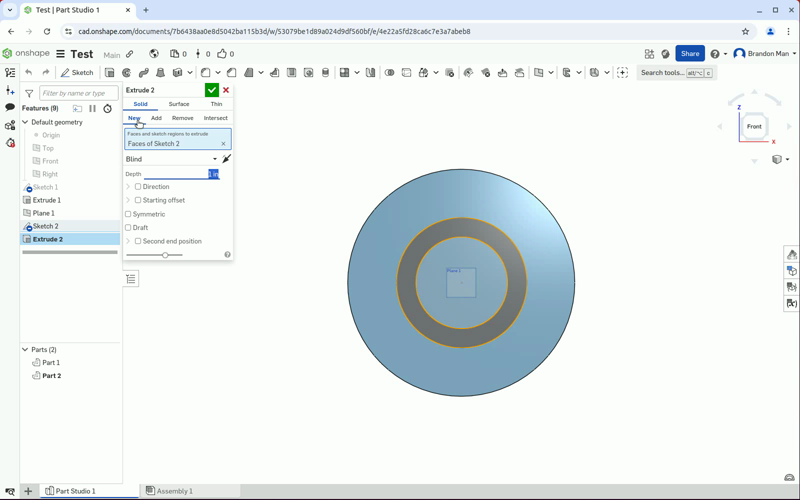
text(14.443)
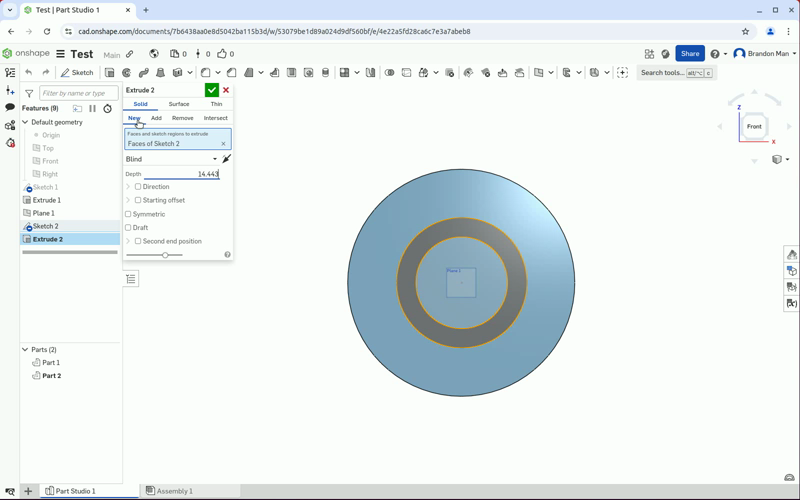
key(enter)
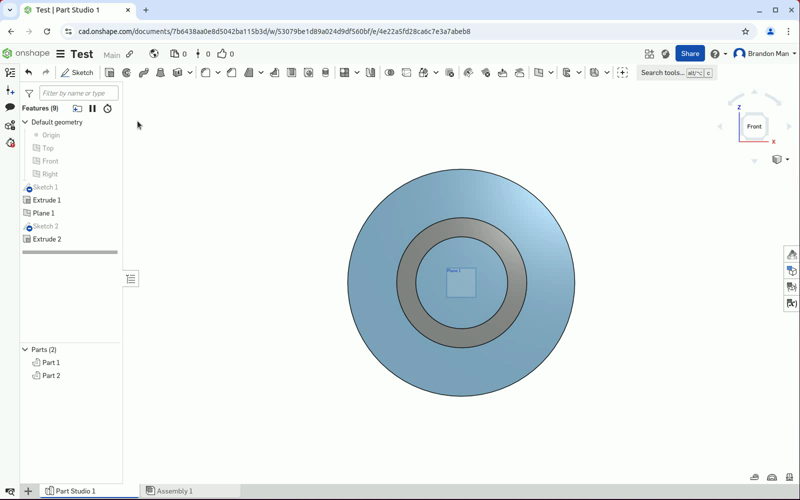
key(shift+h)
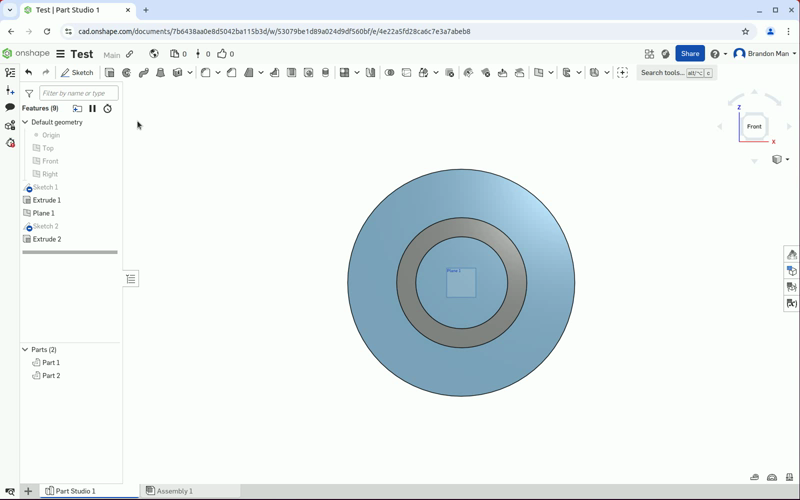
key(shift+h)
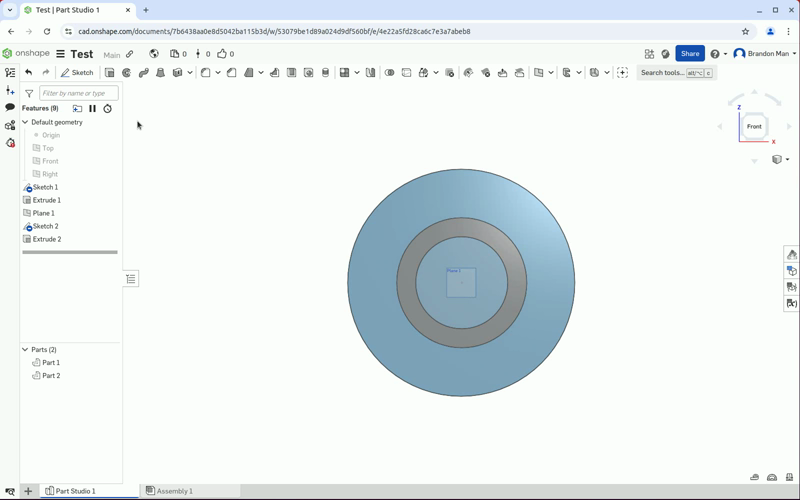
key(shift+7)
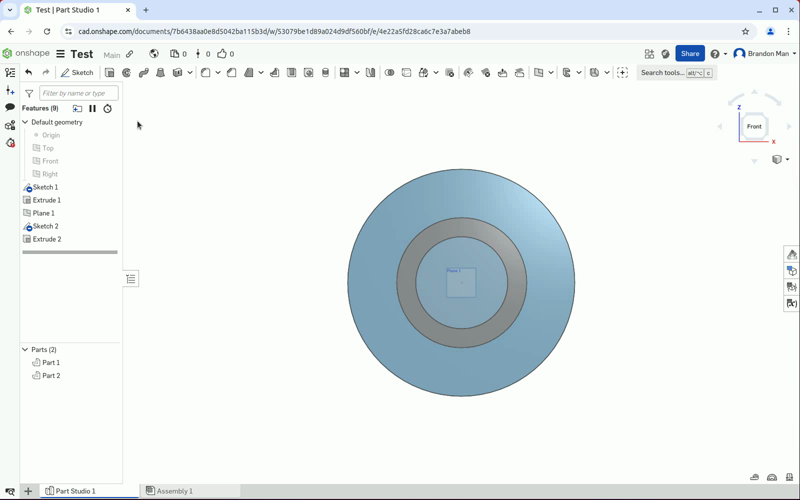
key(left, 2)
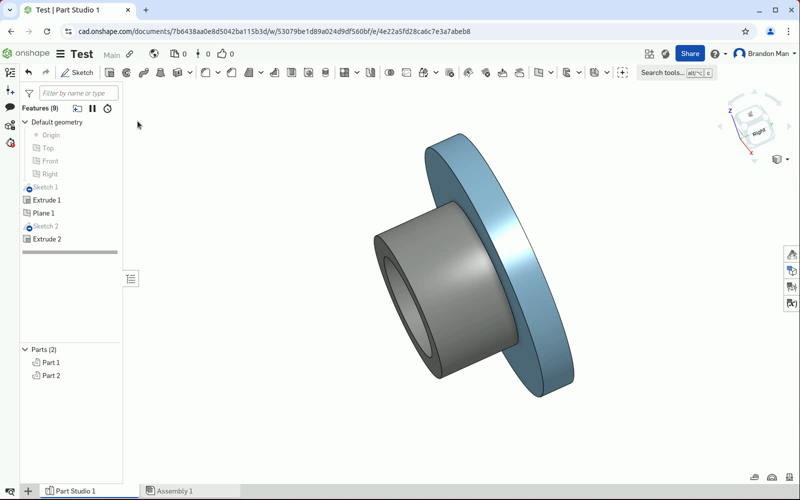
key(down, 2)
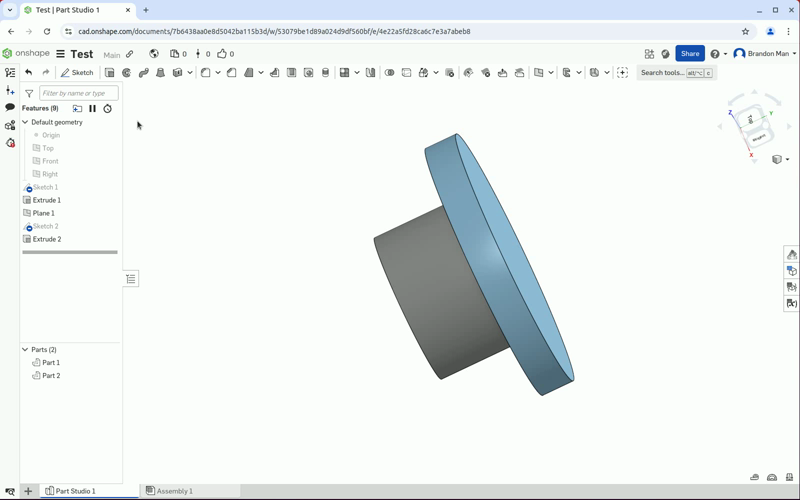
key(up, 2)
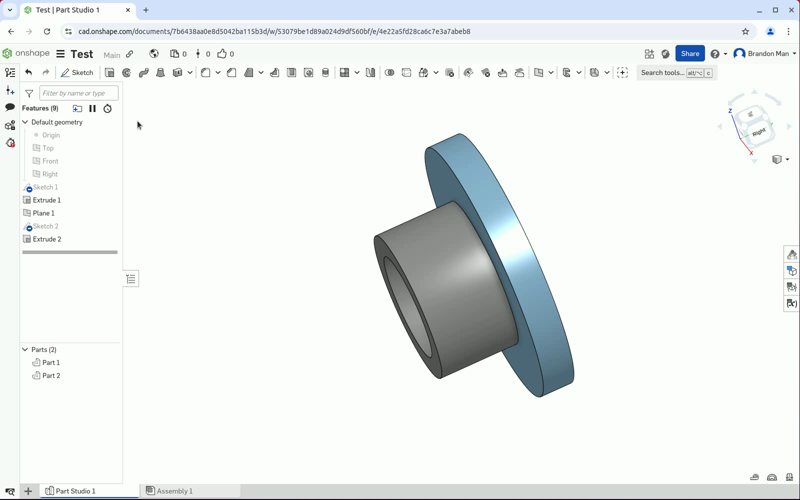
key(right, 2)
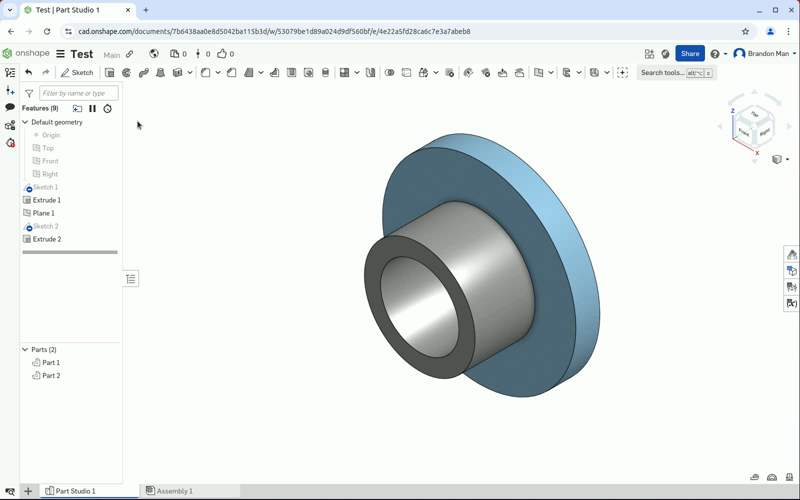
mouse_move(73, 189)
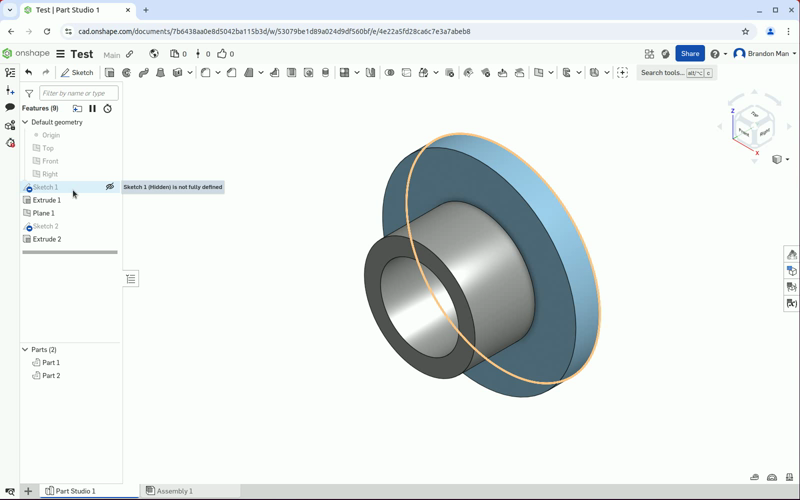
click(73, 189)